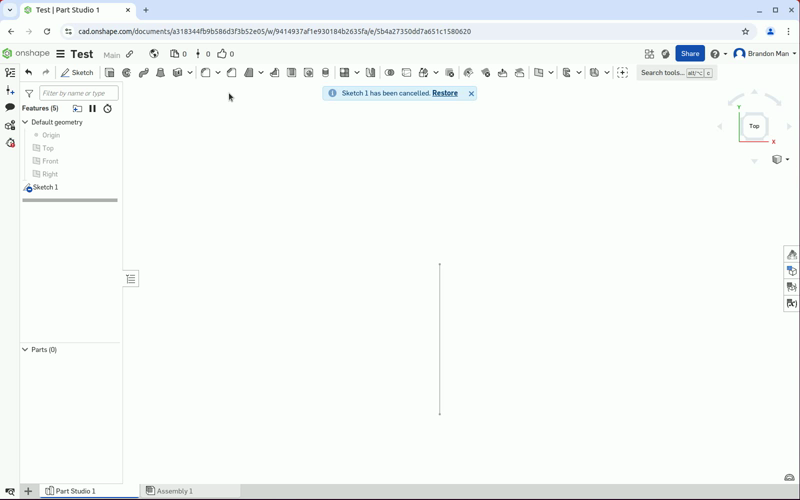
key(shift+h)
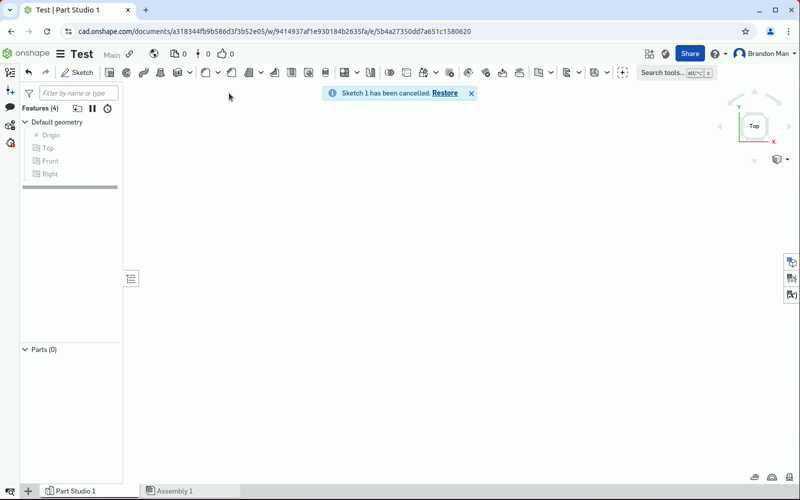
mouse_move(73, 352)
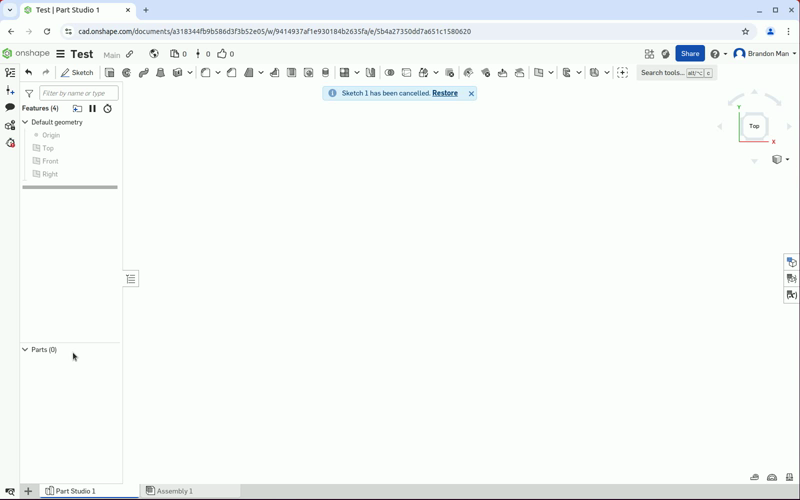
key(y)
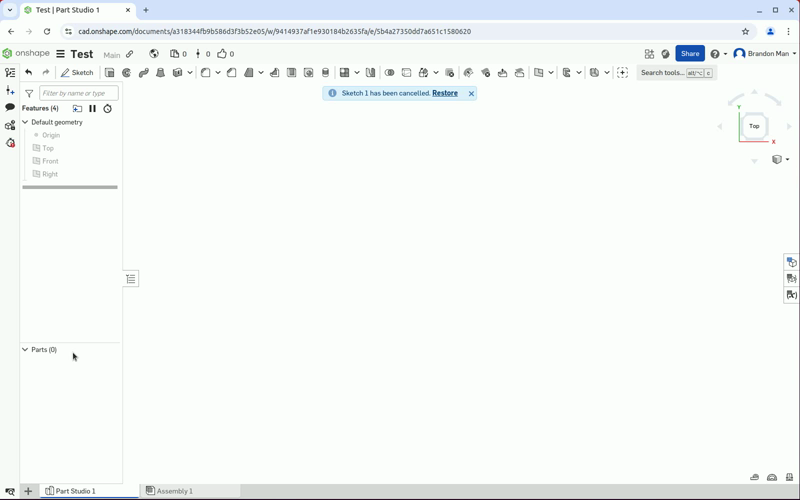
key(shift+p)
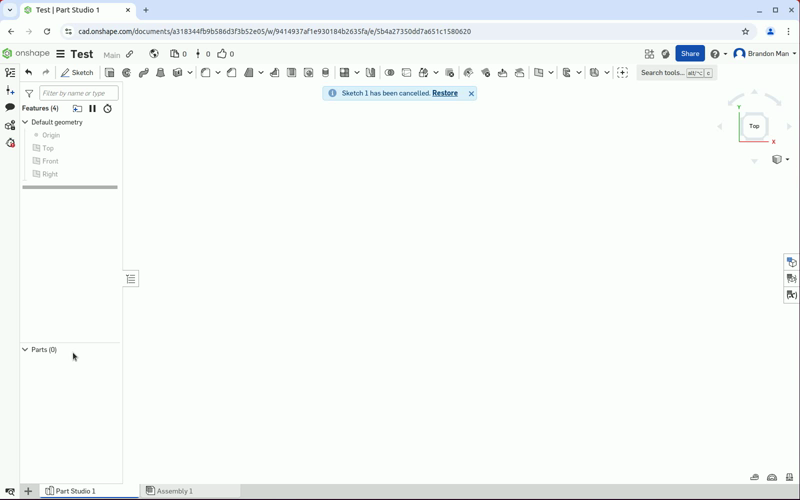
key(space)
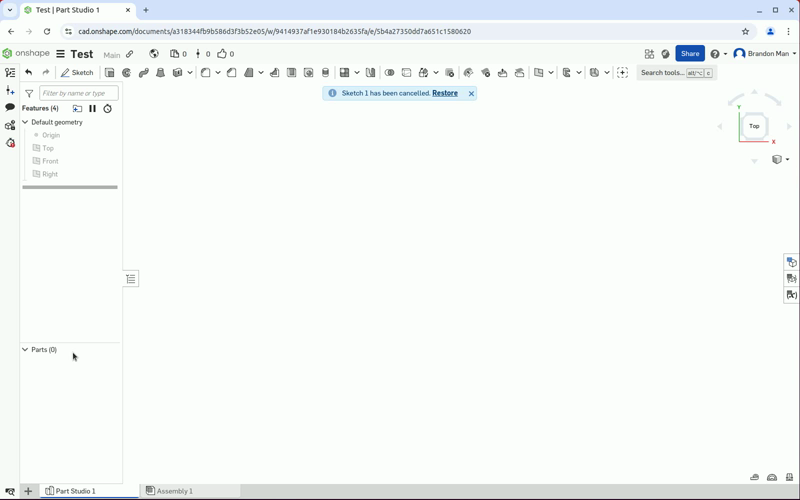
key_down(shift)
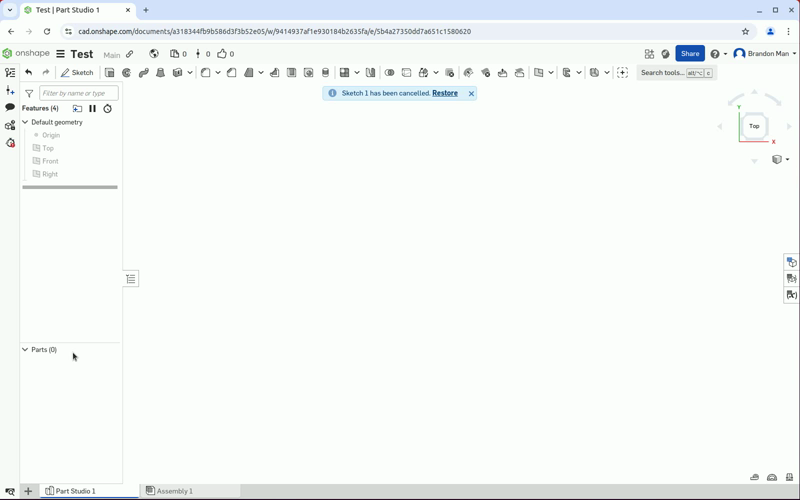
key(up)
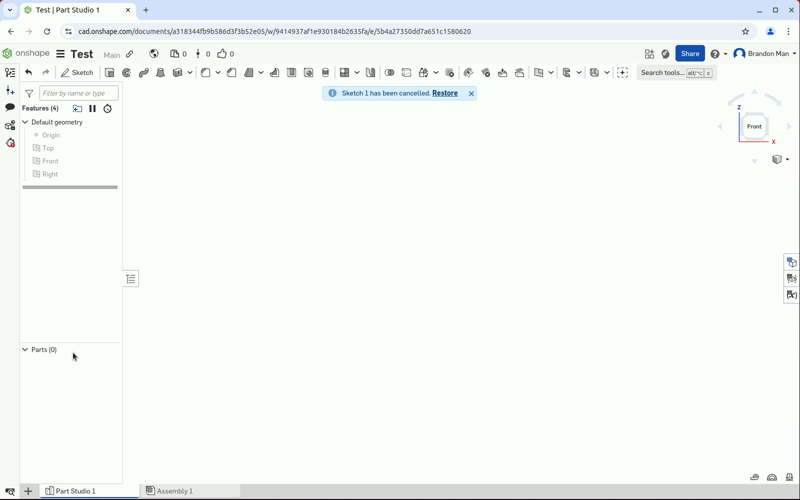
key_up(shift)
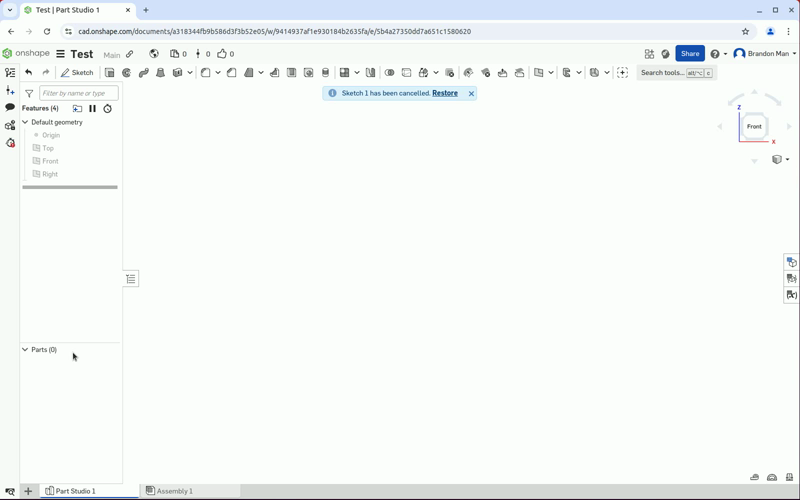
mouse_move(73, 352)
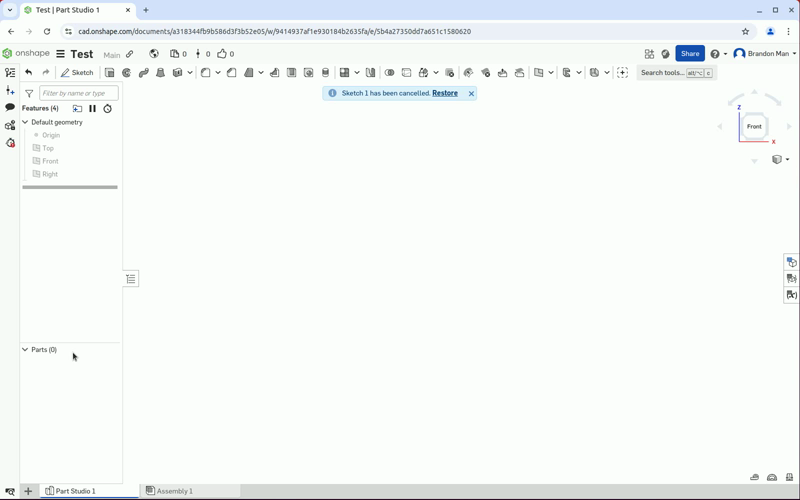
key(shift+y)
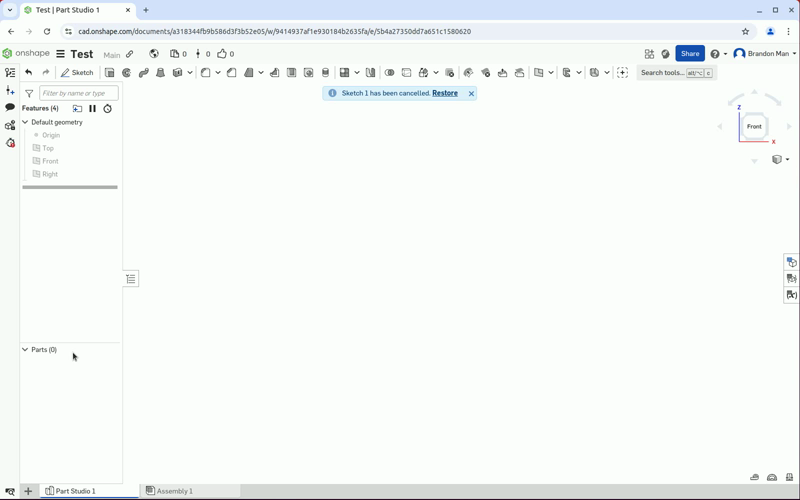
key(shift+s)
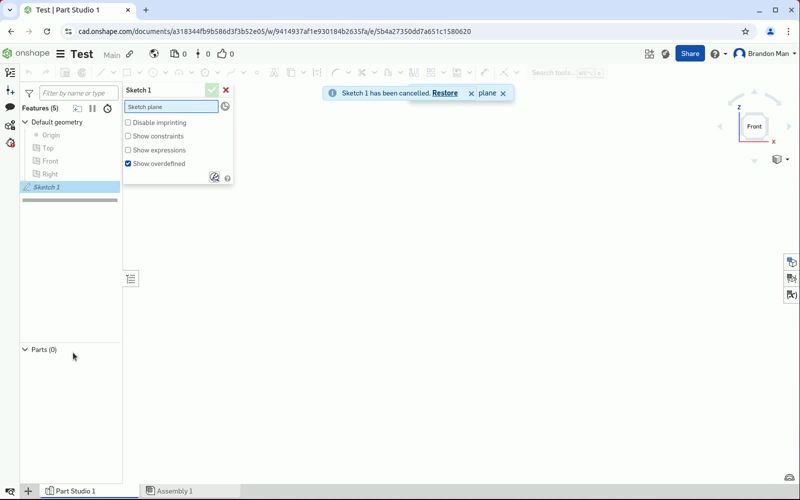
mouse_move(73, 163)
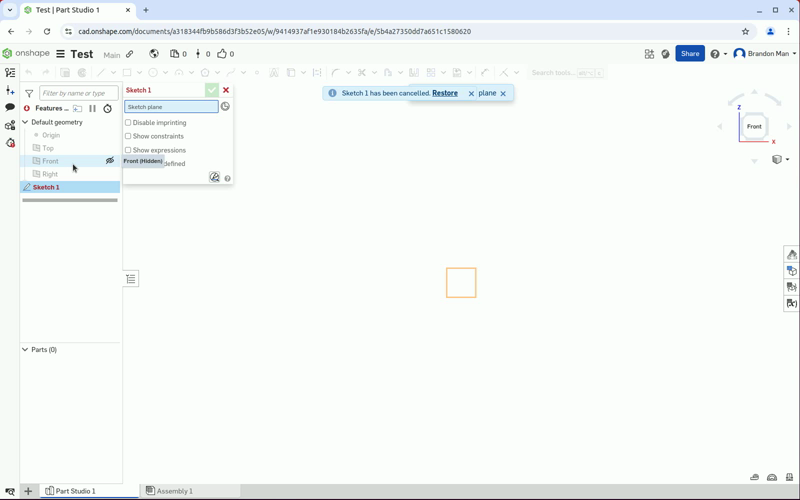
click(73, 163)
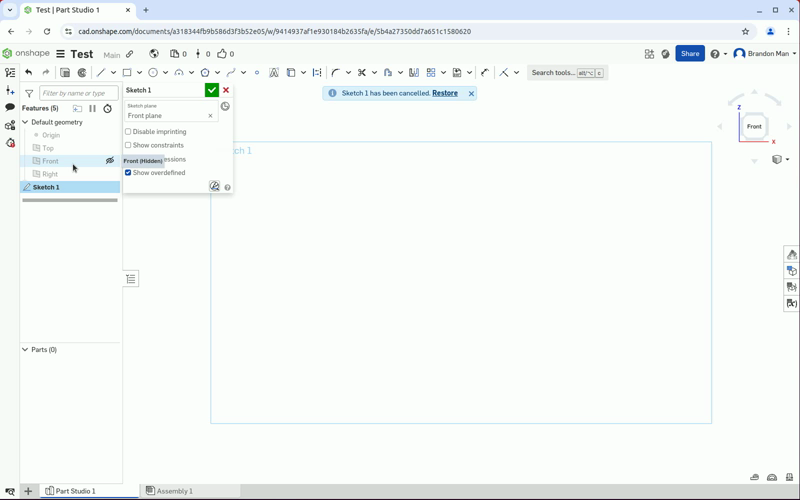
mouse_move(73, 352)
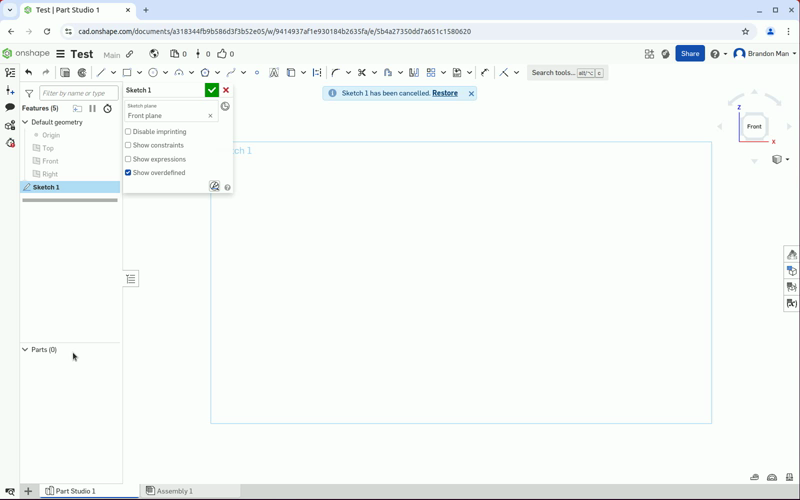
key(y)
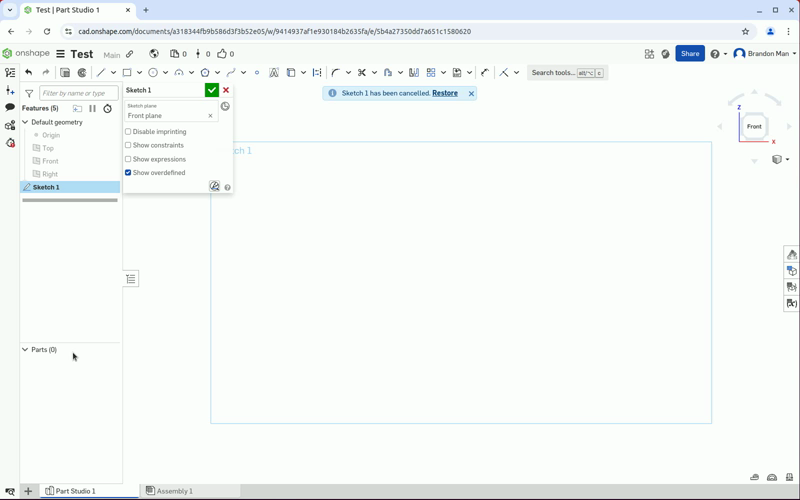
key(a)
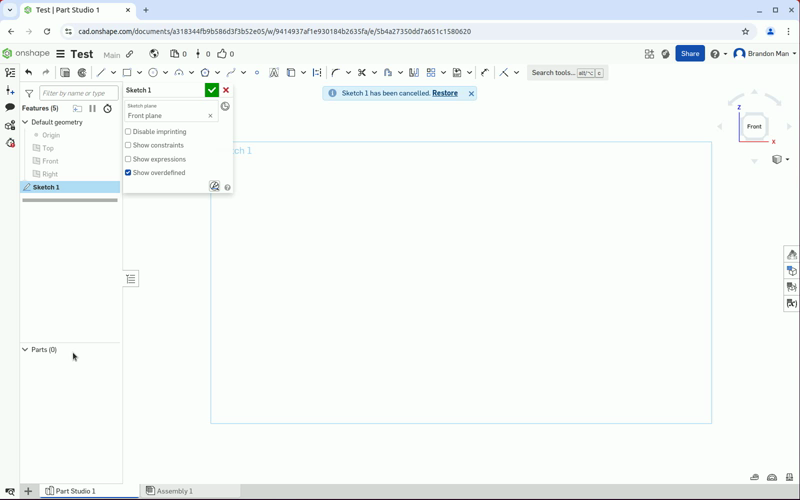
key_down(shift)
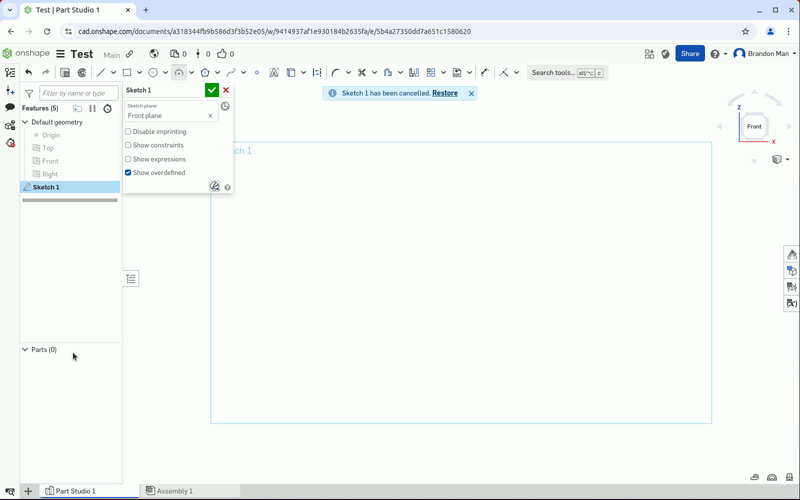
mouse_move(437, 329)
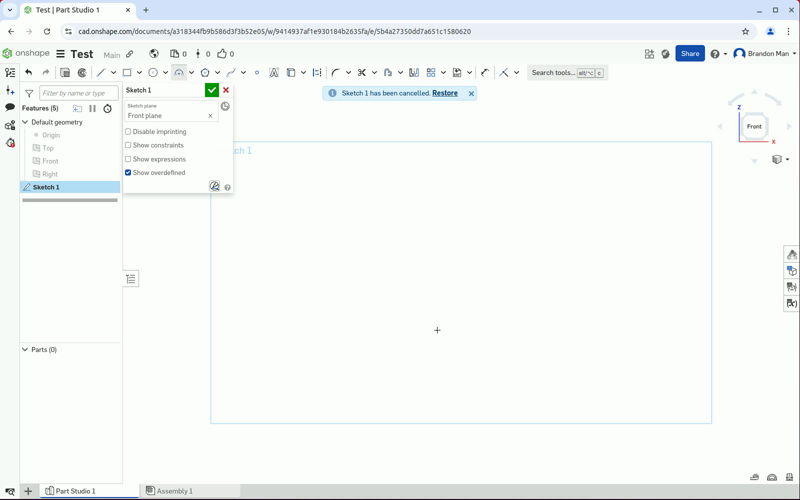
click(437, 329)
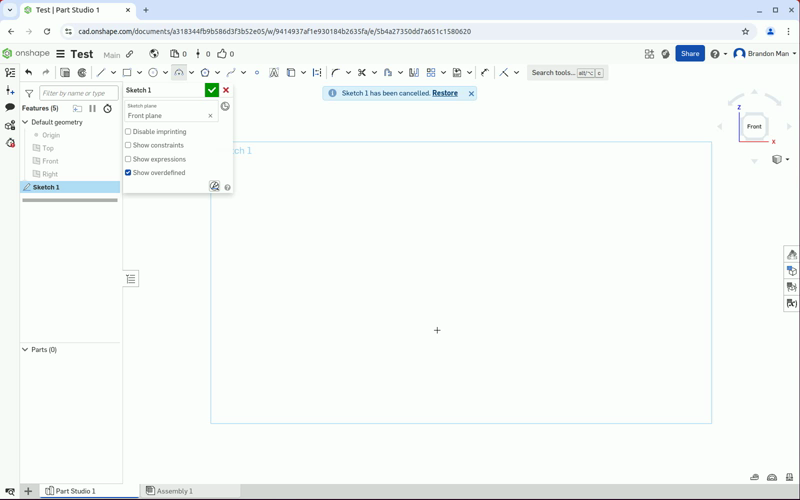
key_up(shift)
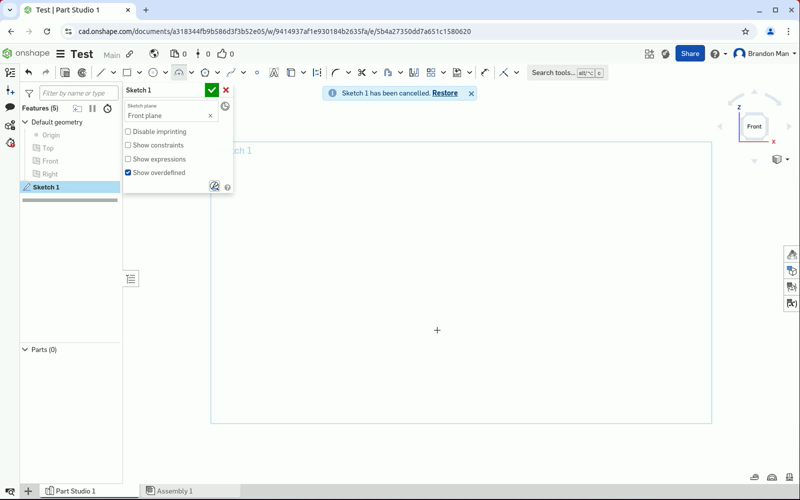
key_down(shift)
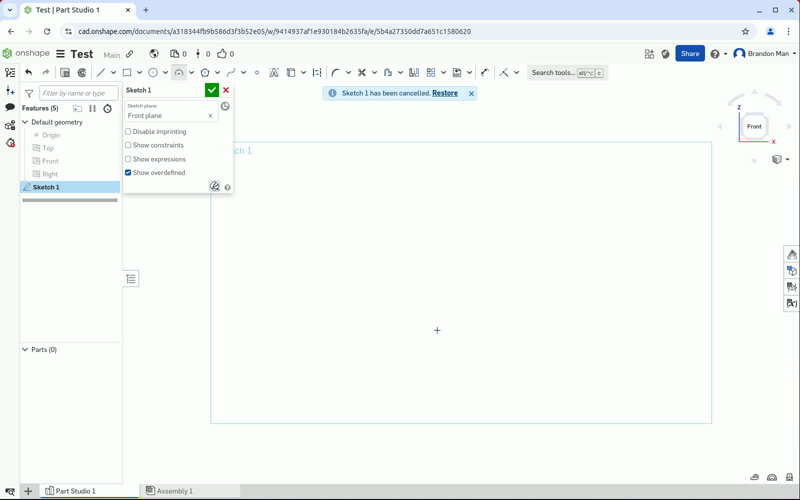
mouse_move(484, 329)
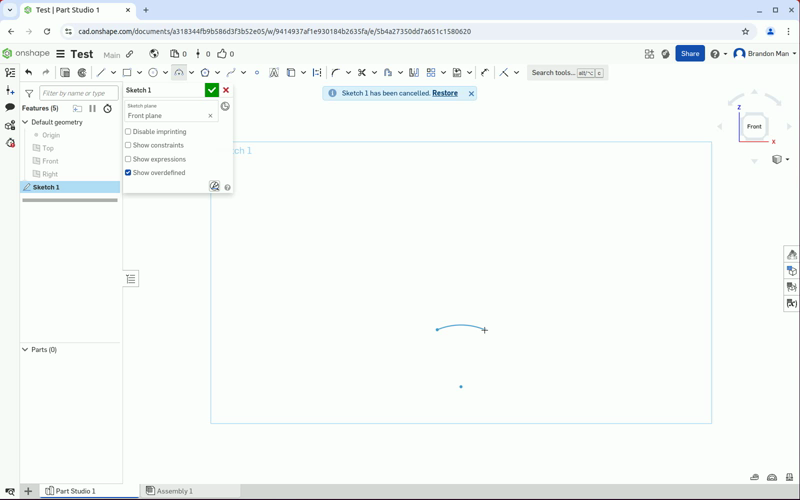
click(484, 329)
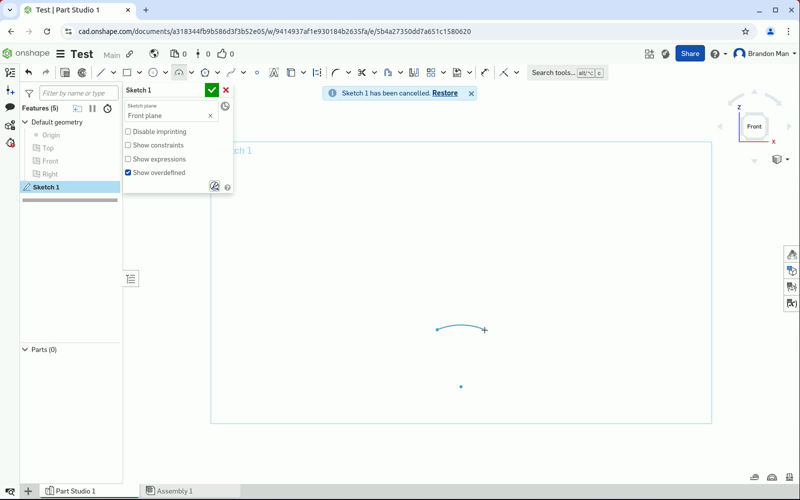
mouse_move(461, 353)
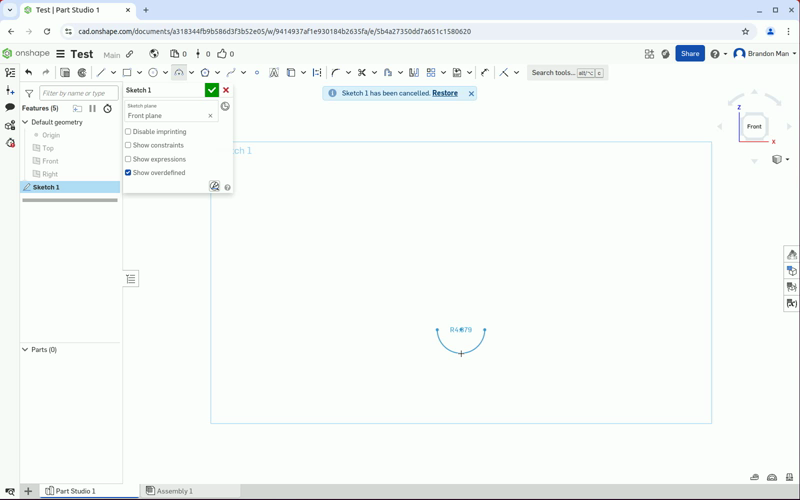
click(461, 353)
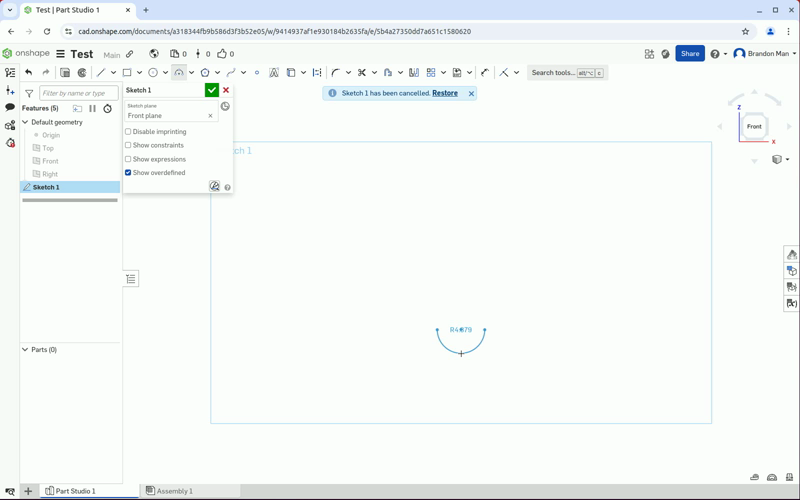
key_up(shift)
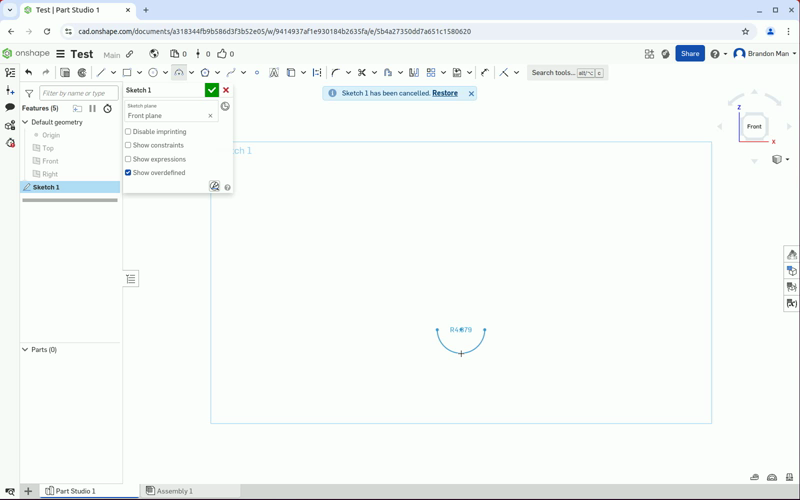
key(esc)
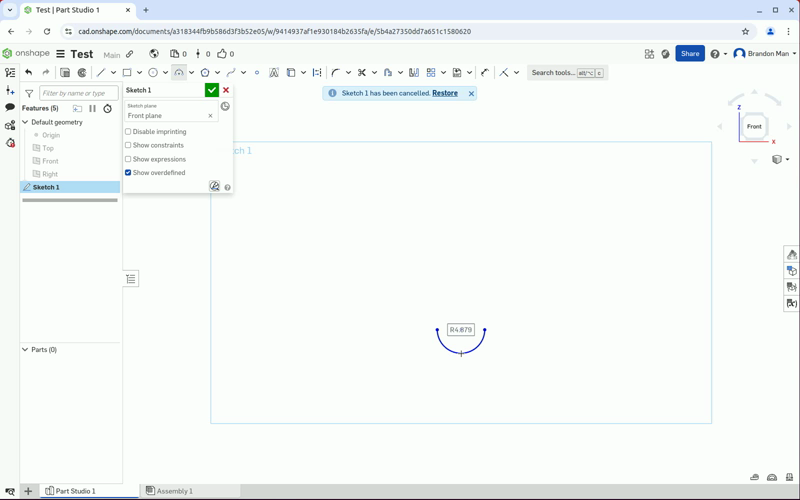
key(l)
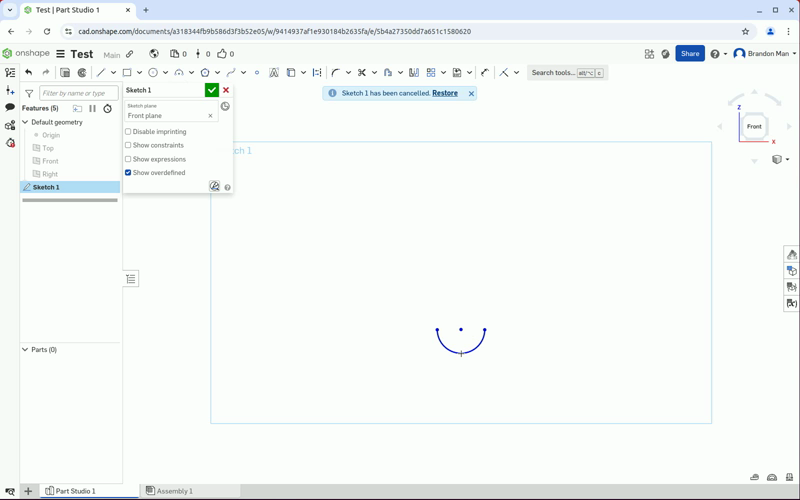
mouse_move(484, 329)
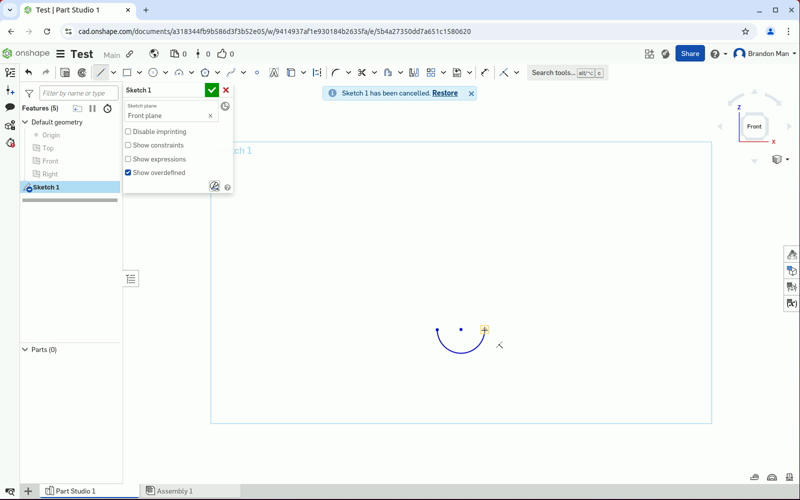
click(484, 329)
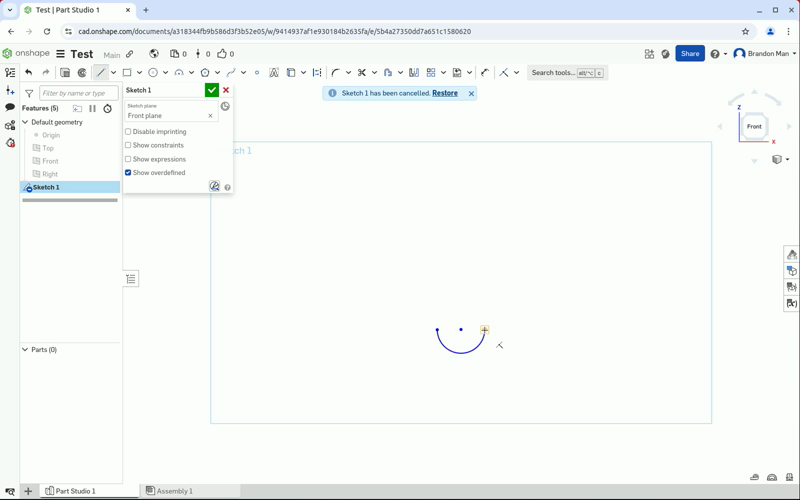
key_down(shift)
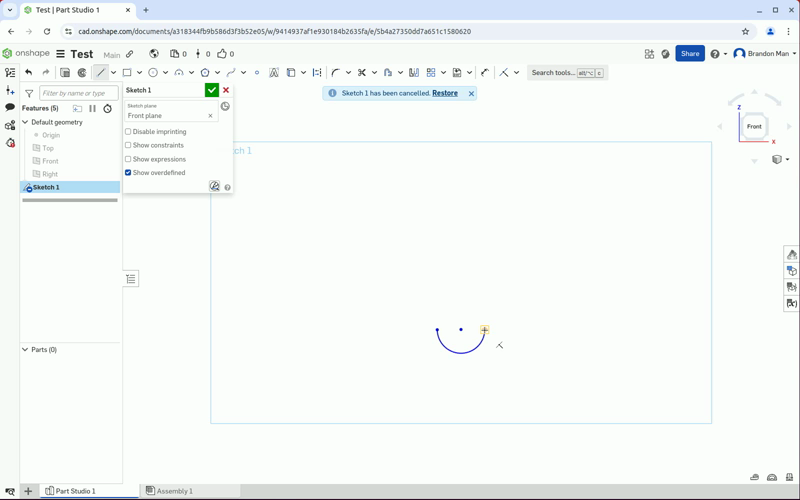
mouse_move(484, 235)
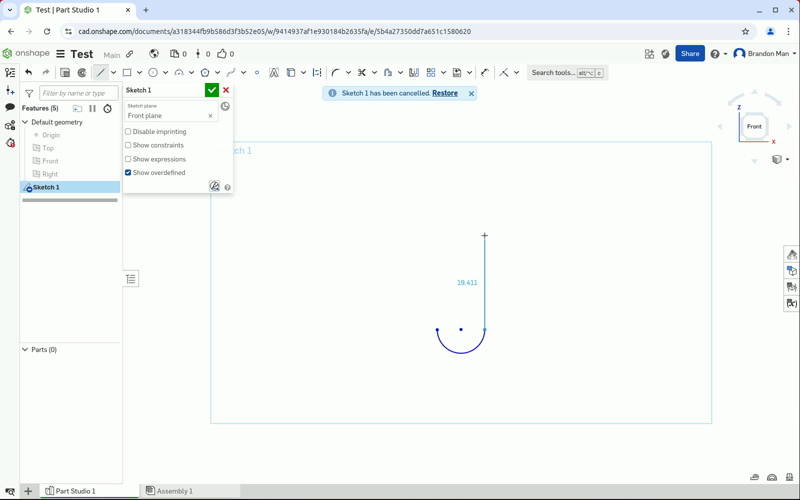
click(484, 235)
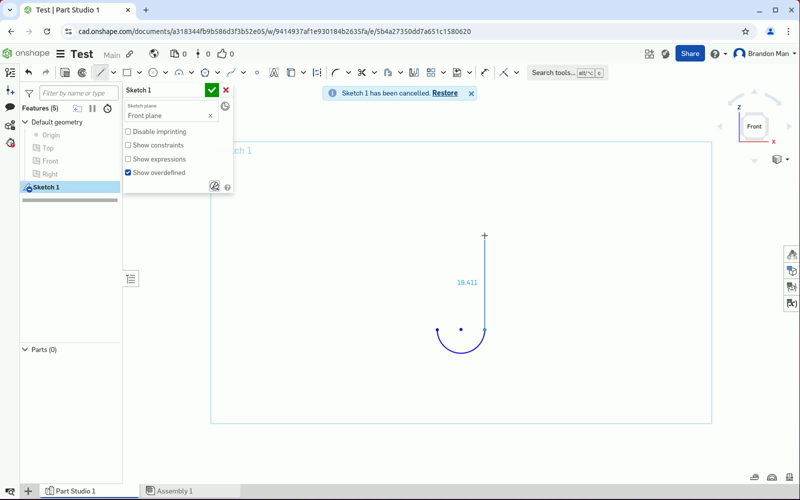
key_up(shift)
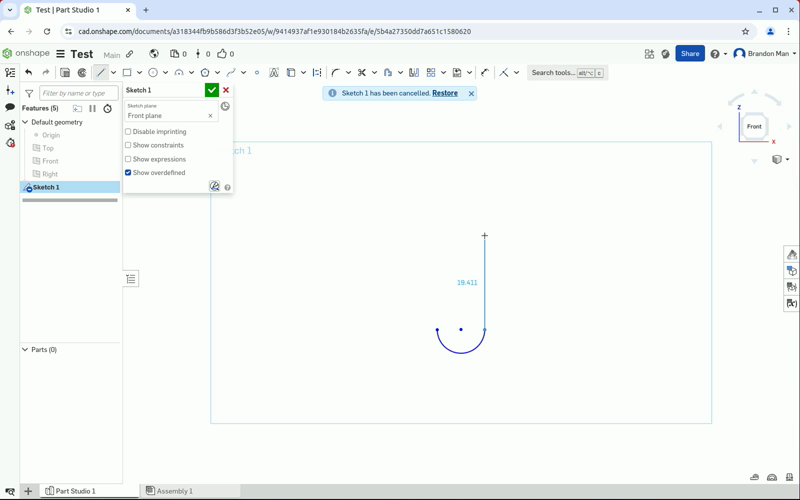
key(esc)
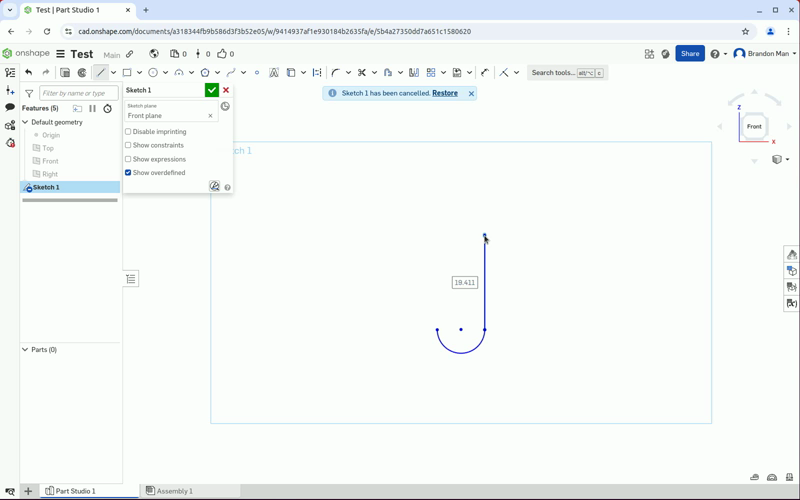
key(a)
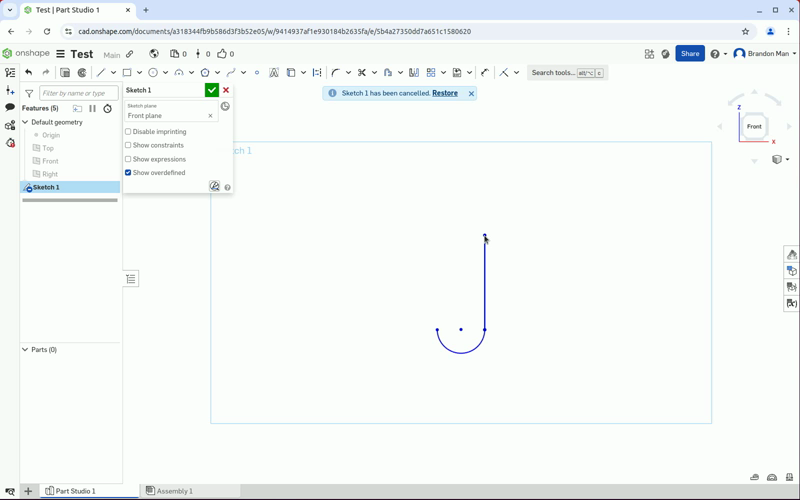
mouse_move(484, 235)
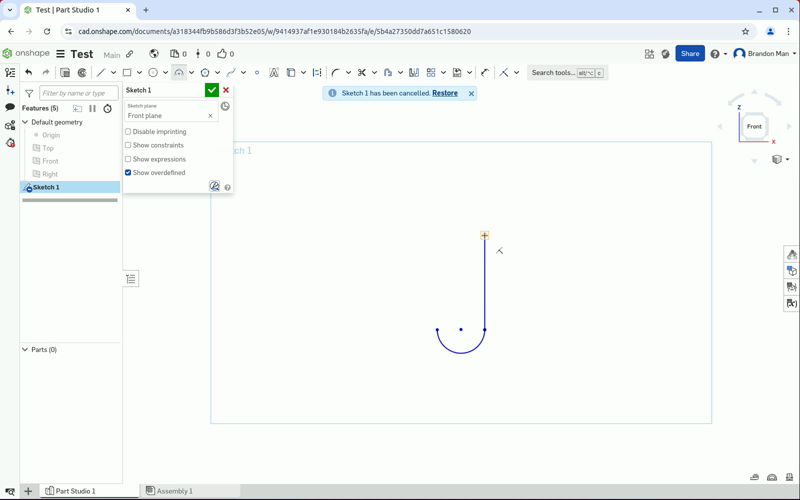
click(484, 235)
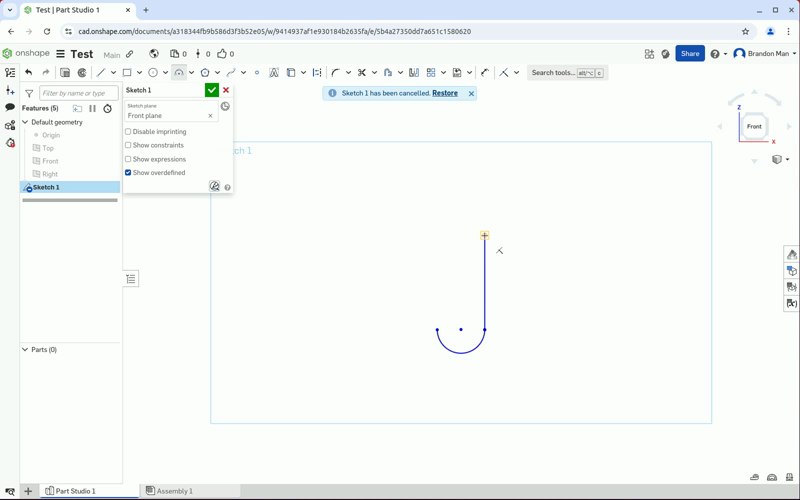
key_down(shift)
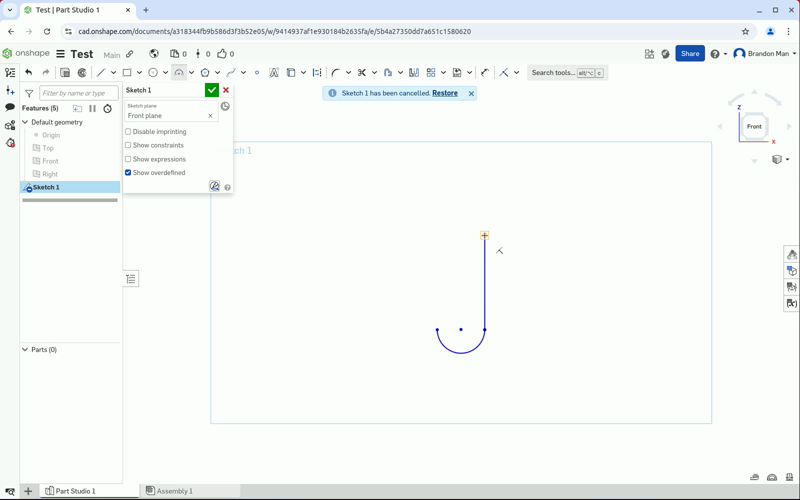
mouse_move(437, 235)
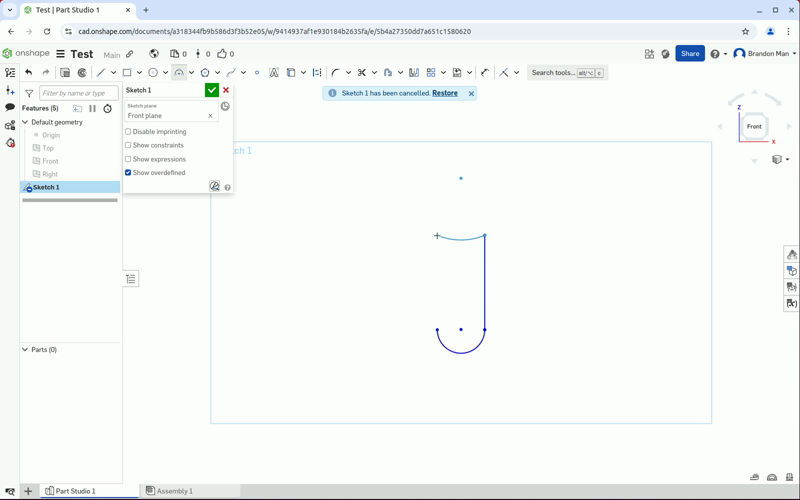
click(437, 235)
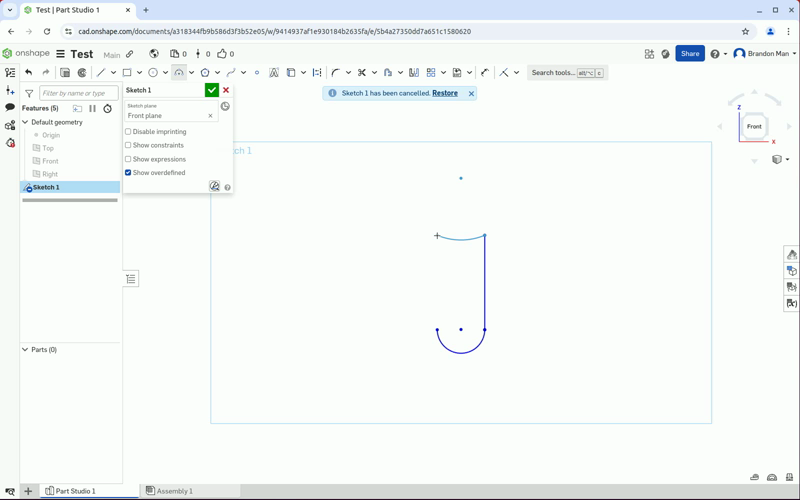
mouse_move(461, 211)
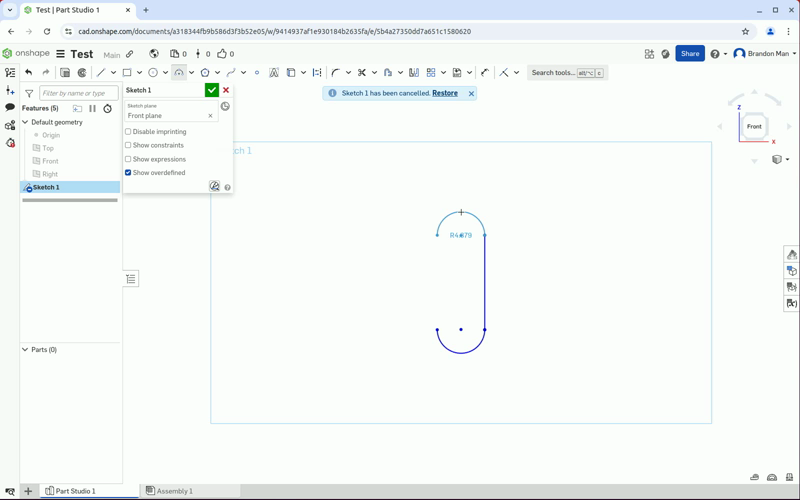
click(461, 211)
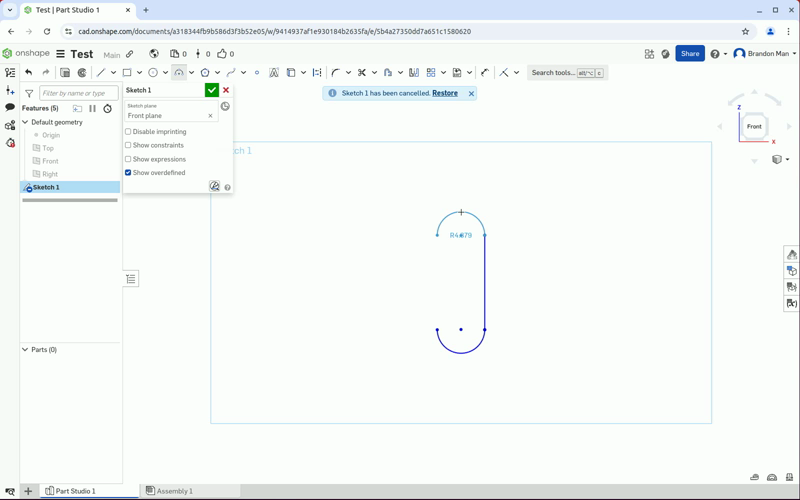
key_up(shift)
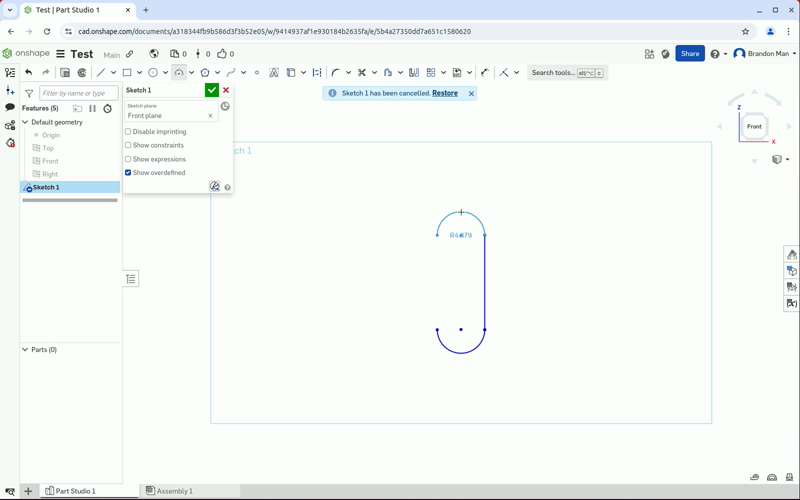
key(esc)
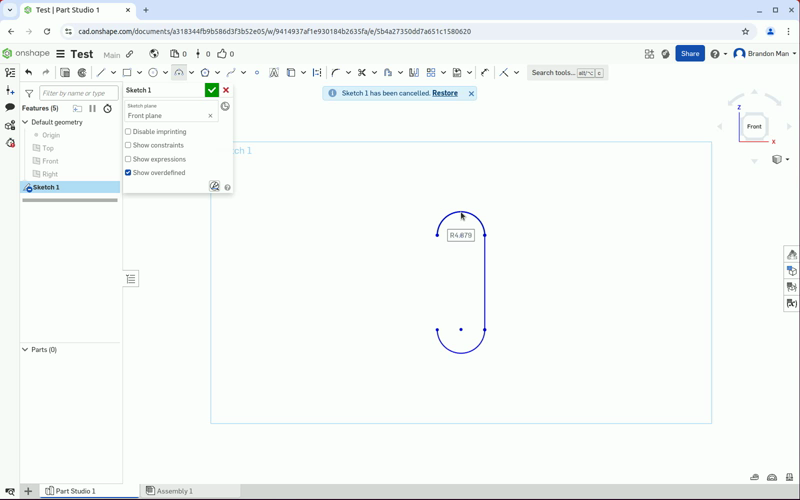
key(l)
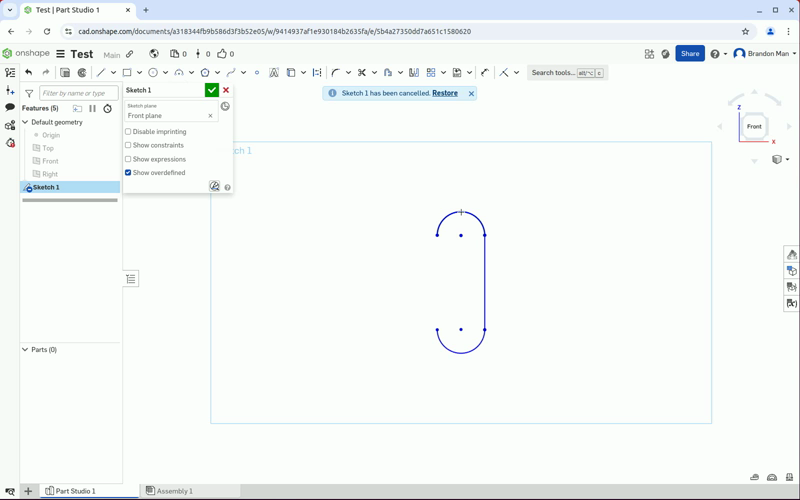
mouse_move(437, 235)
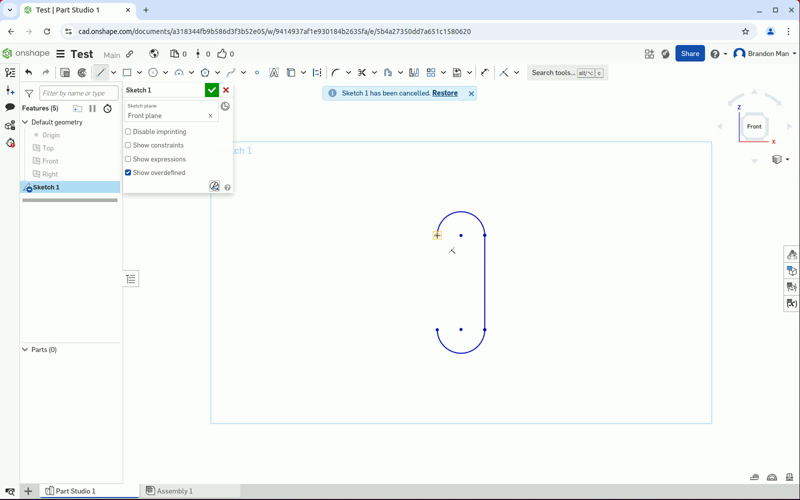
click(437, 235)
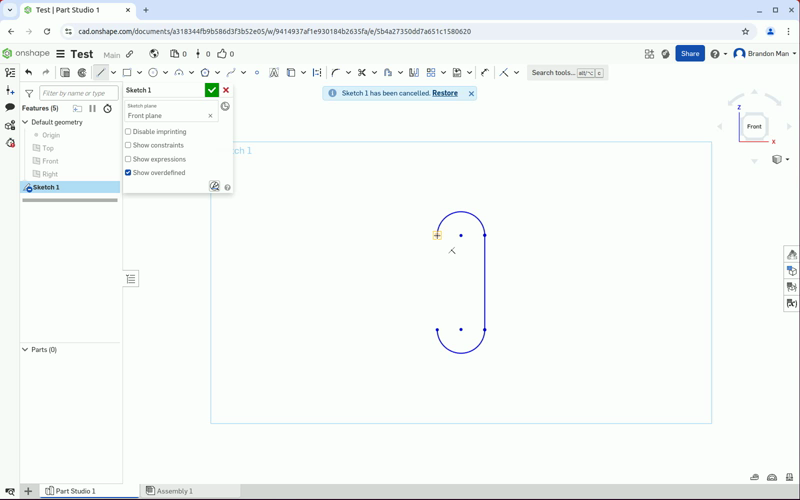
key_down(shift)
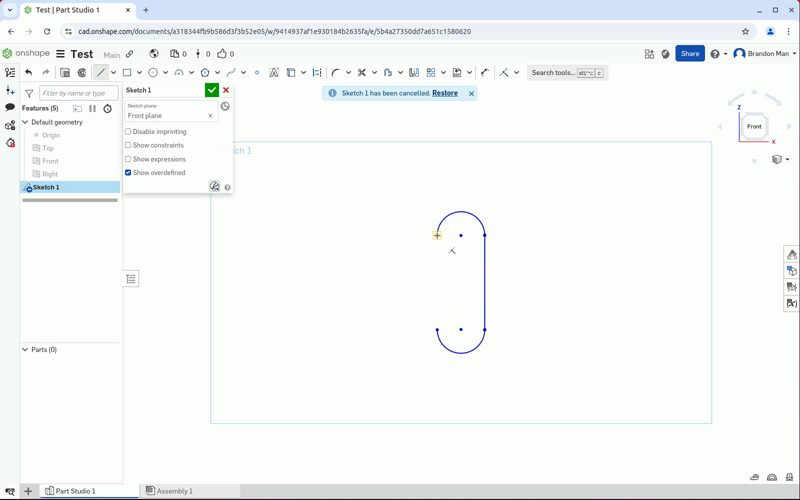
mouse_move(437, 329)
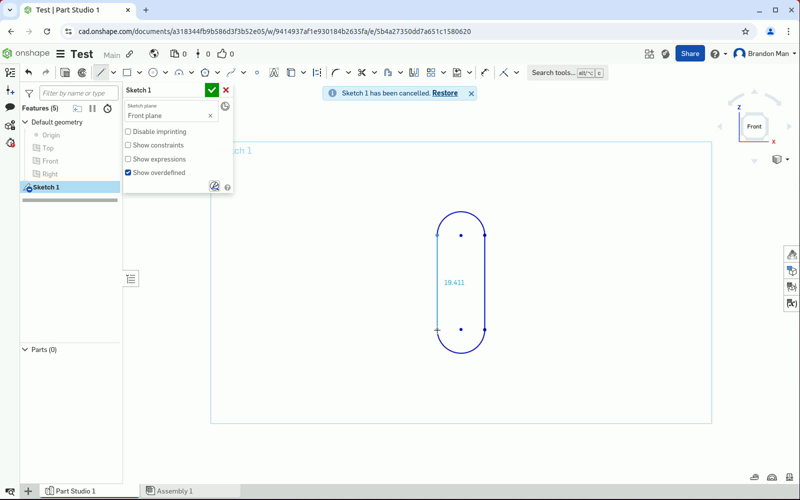
key_up(shift)
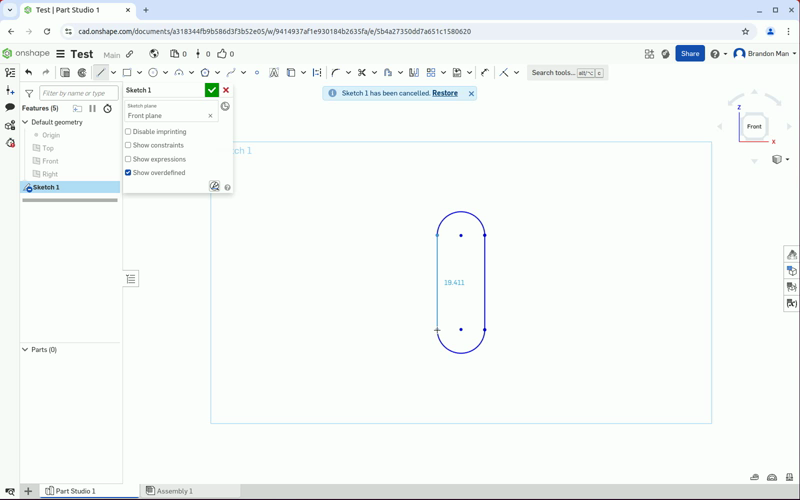
click(437, 329)
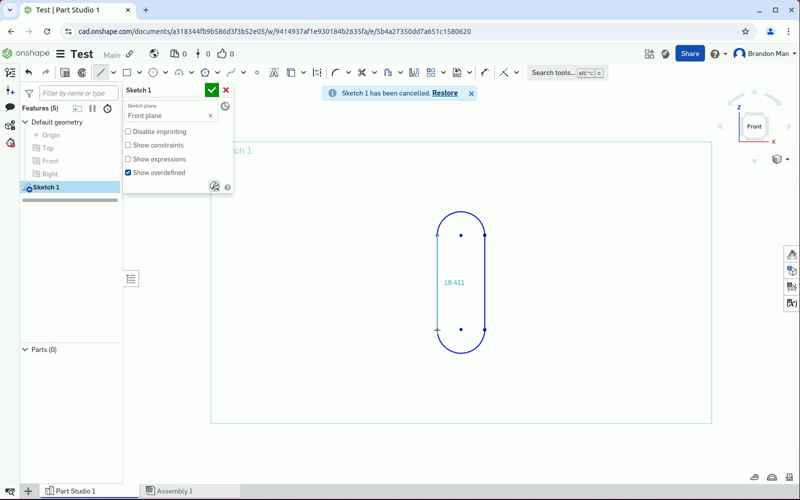
key(esc)
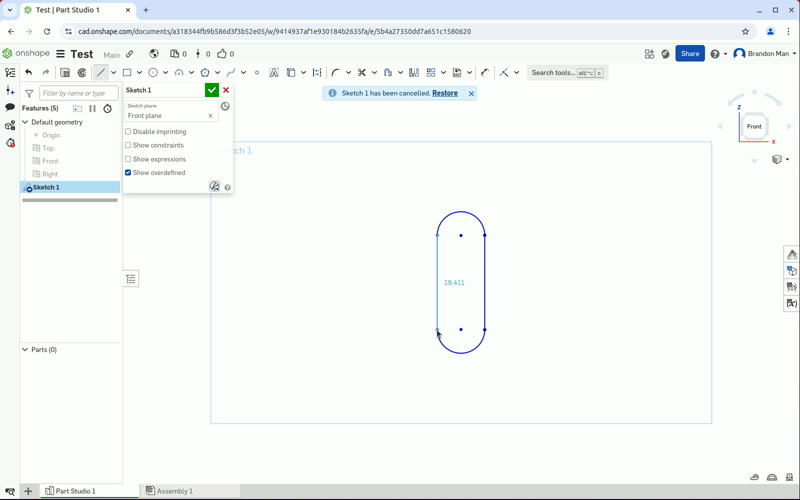
key(c)
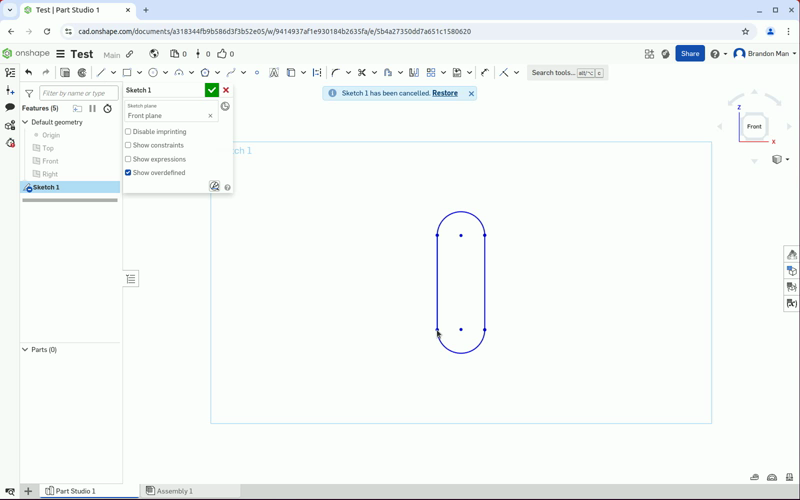
key_down(shift)
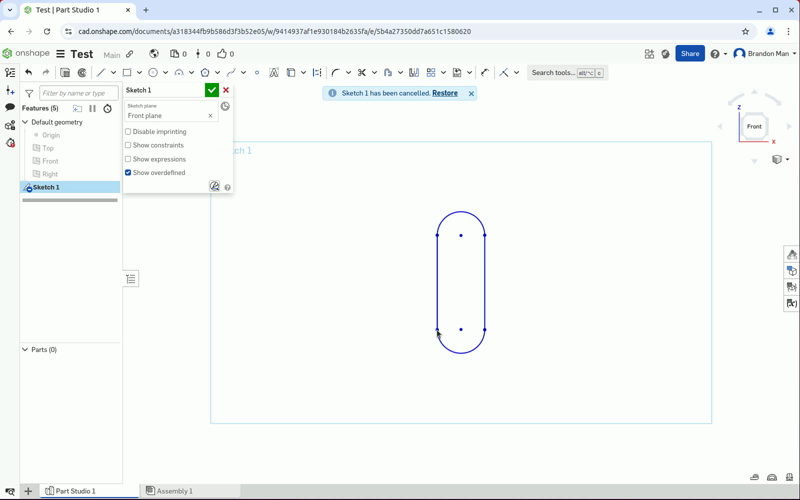
mouse_move(461, 235)
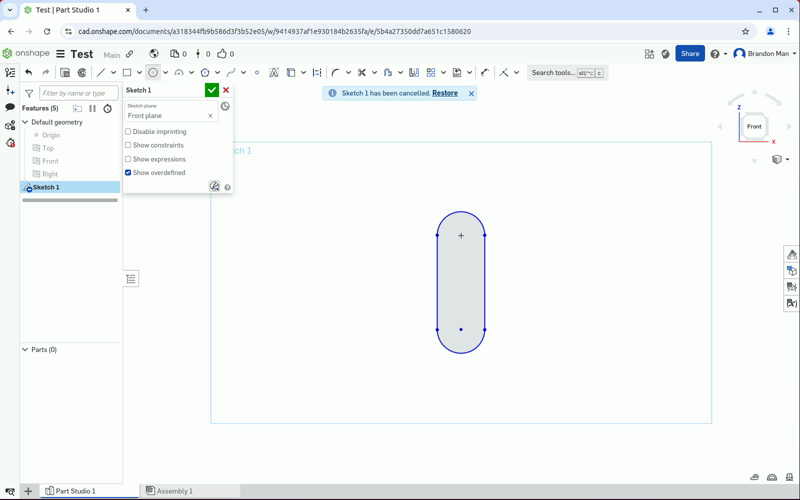
click(461, 235)
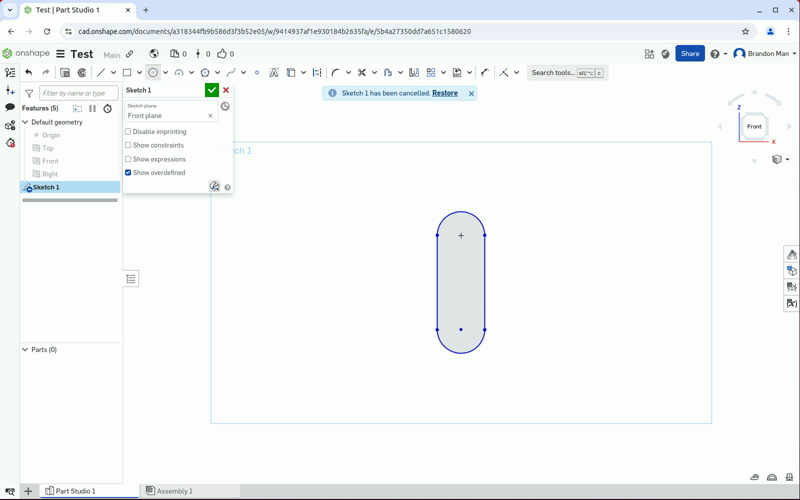
key_up(shift)
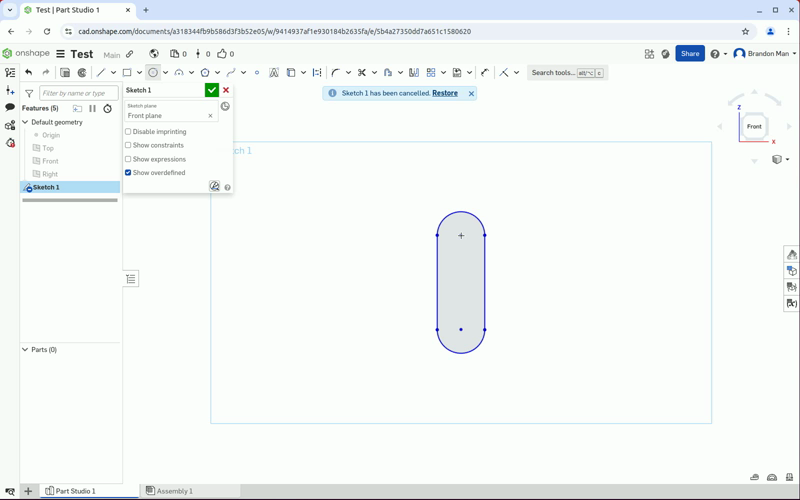
mouse_move(473, 235)
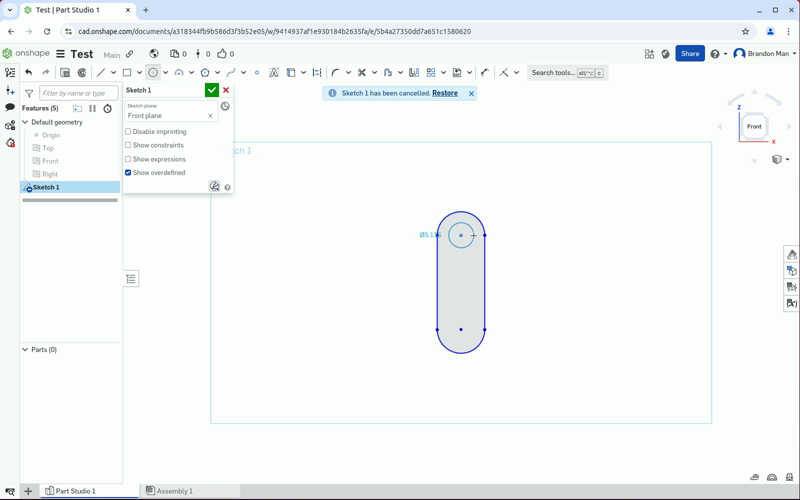
click(473, 235)
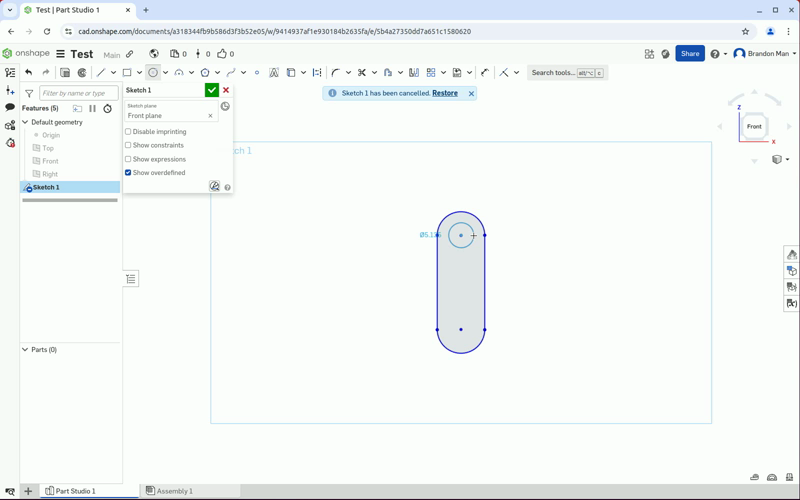
key(esc)
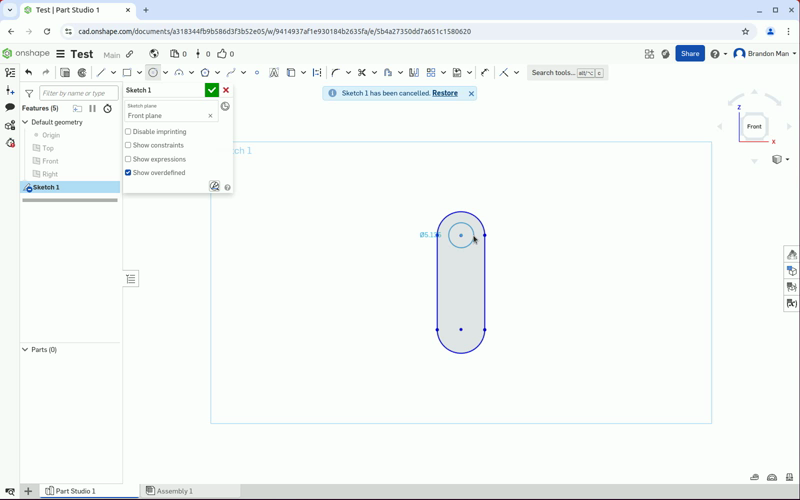
key(c)
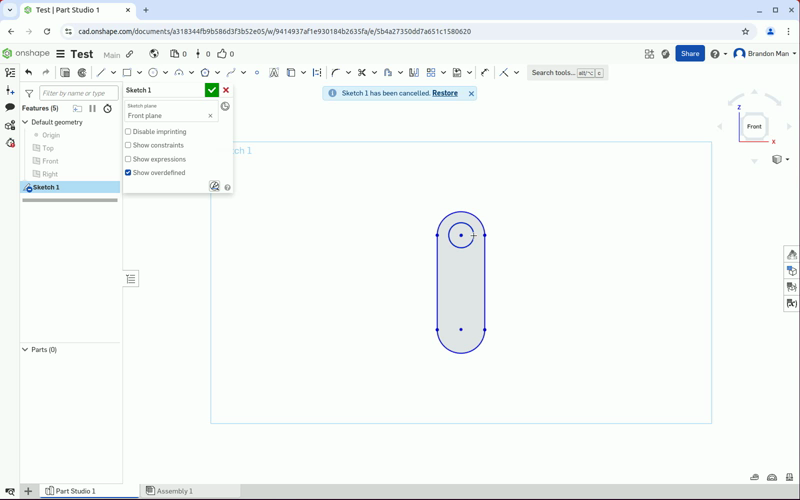
key_down(shift)
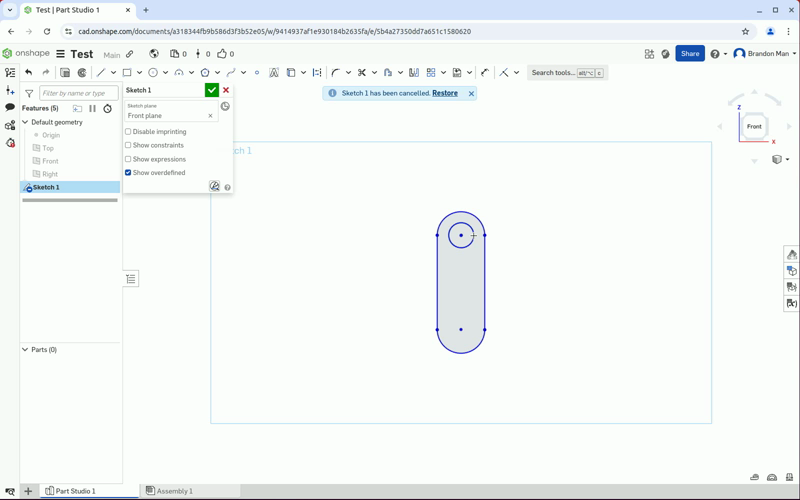
mouse_move(461, 329)
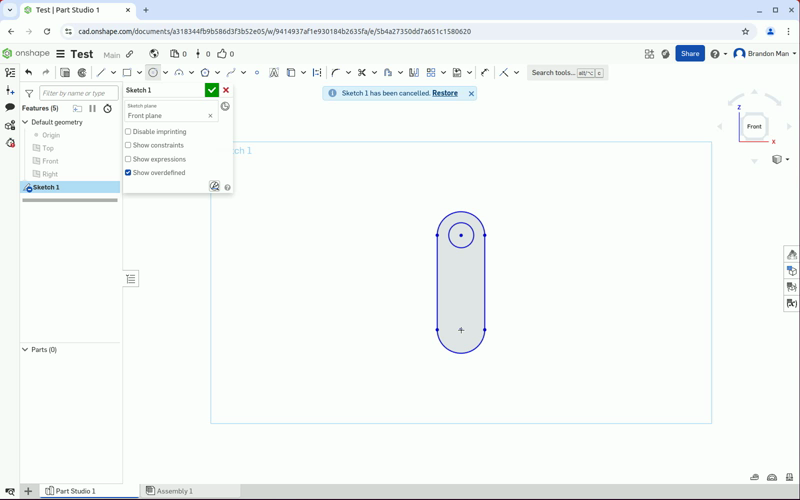
click(461, 329)
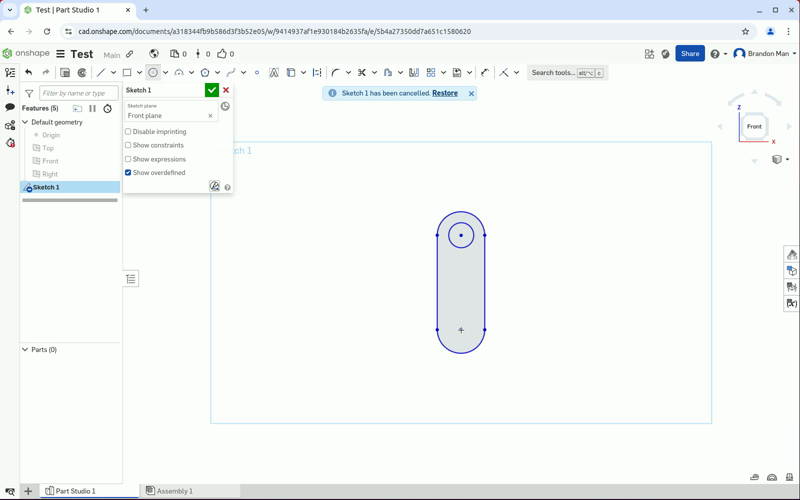
key_up(shift)
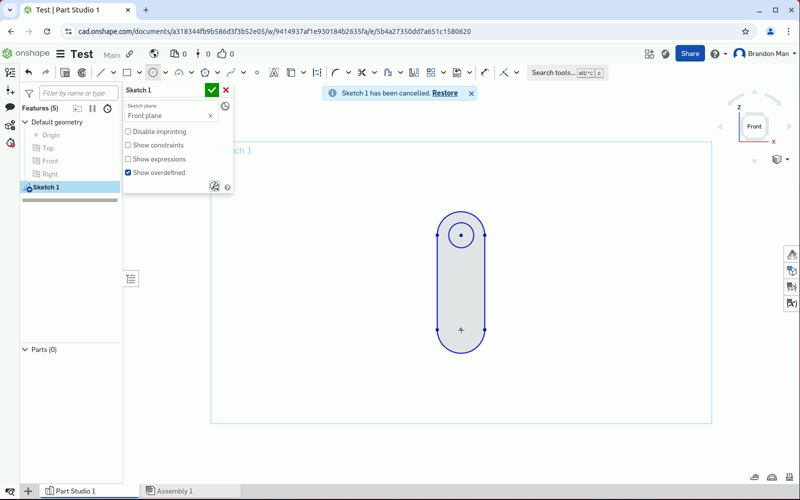
mouse_move(472, 329)
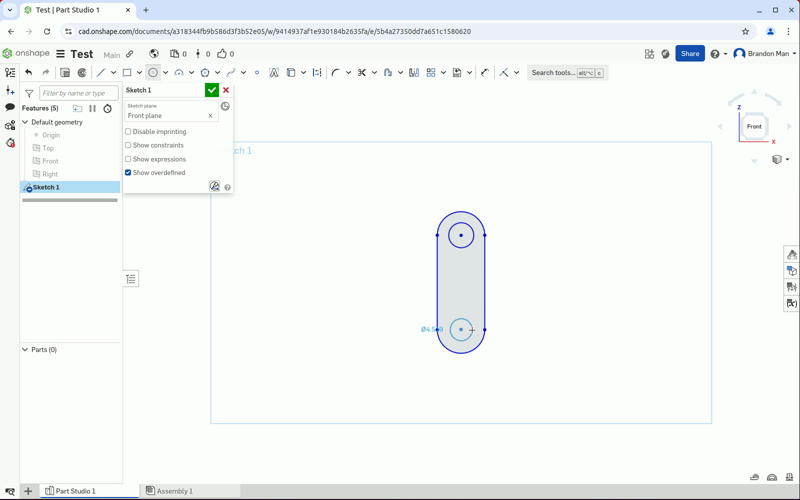
click(472, 329)
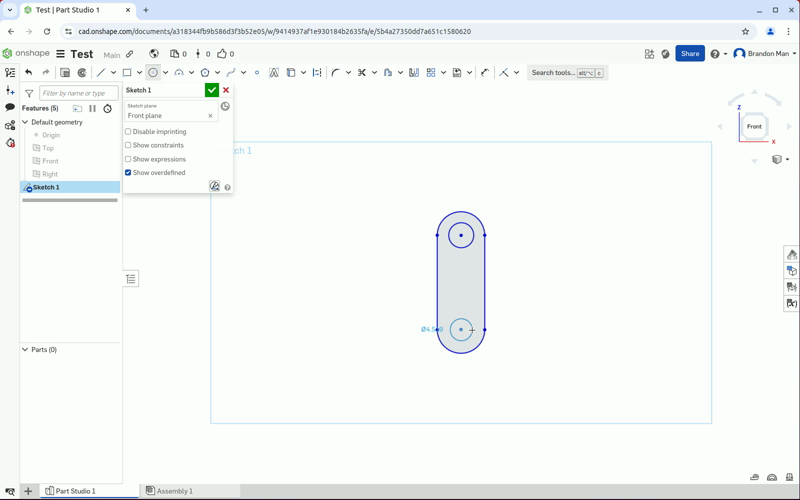
key(esc)
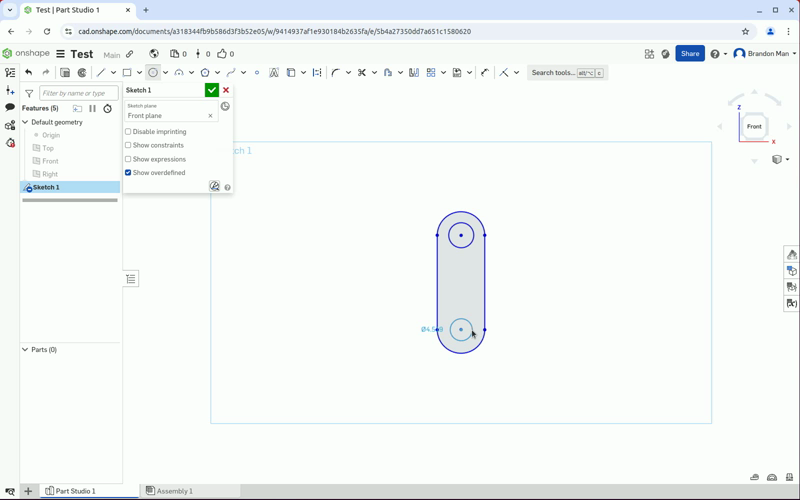
mouse_move(457, 262)
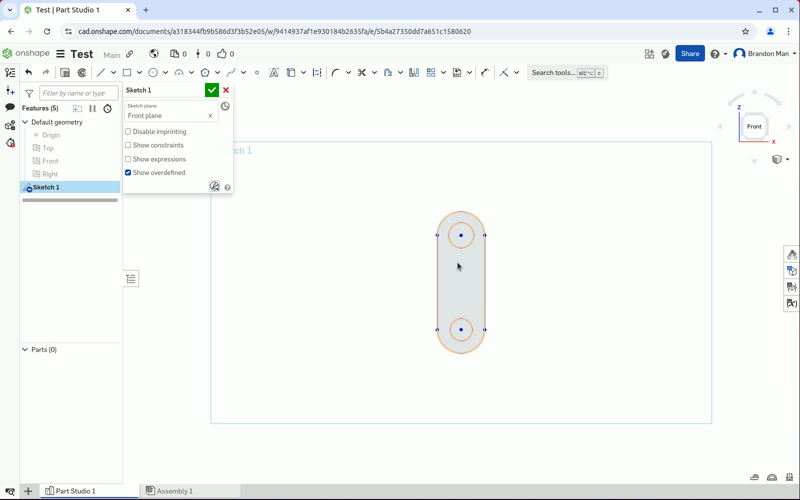
click(457, 262)
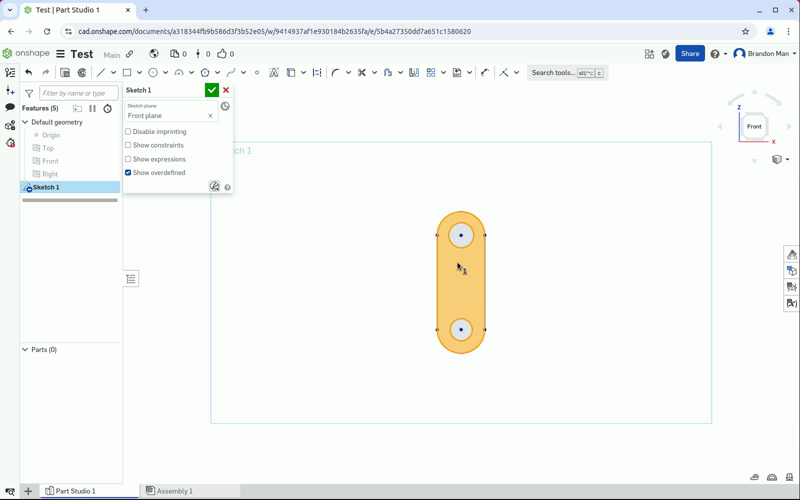
mouse_move(73, 352)
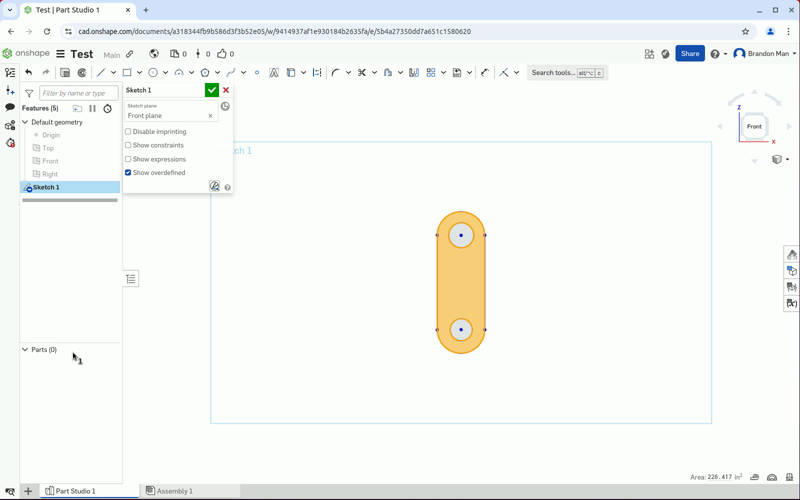
key(shift+y)
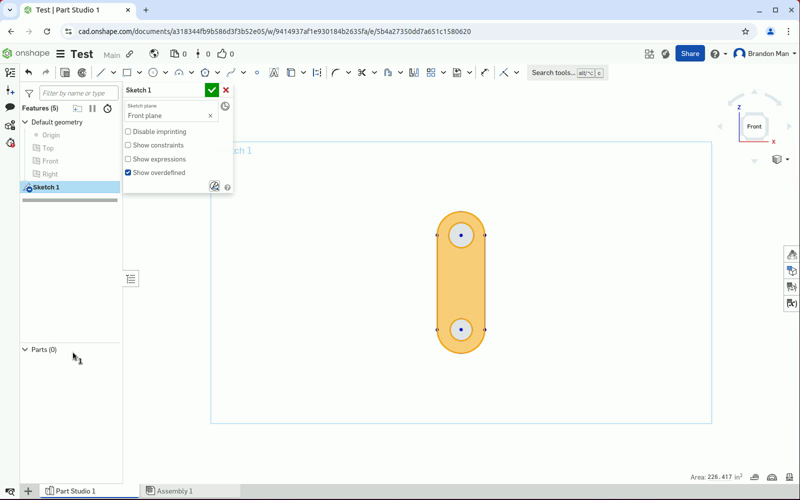
key(shift+e)
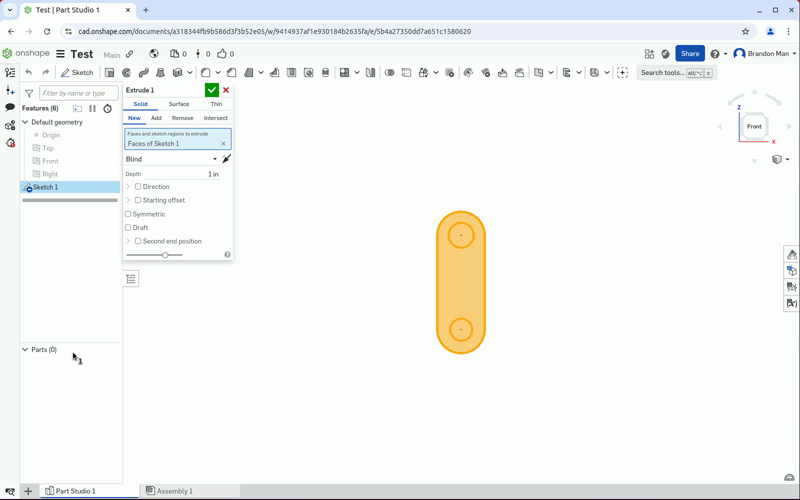
mouse_move(143, 106)
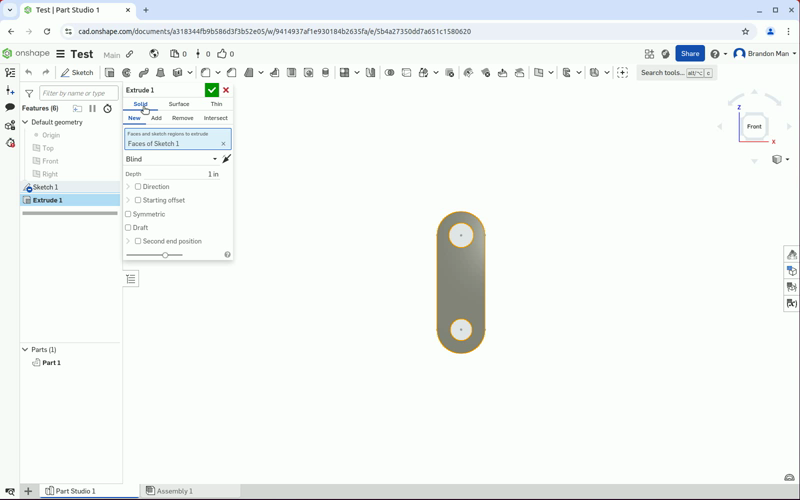
click(143, 106)
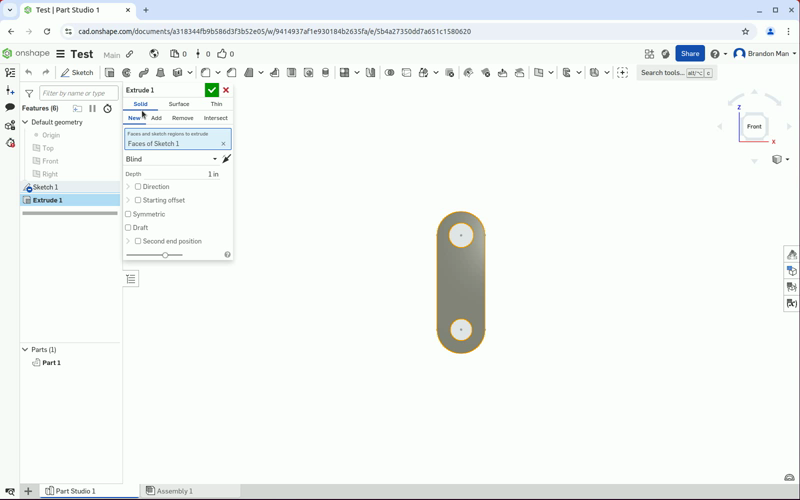
mouse_move(137, 120)
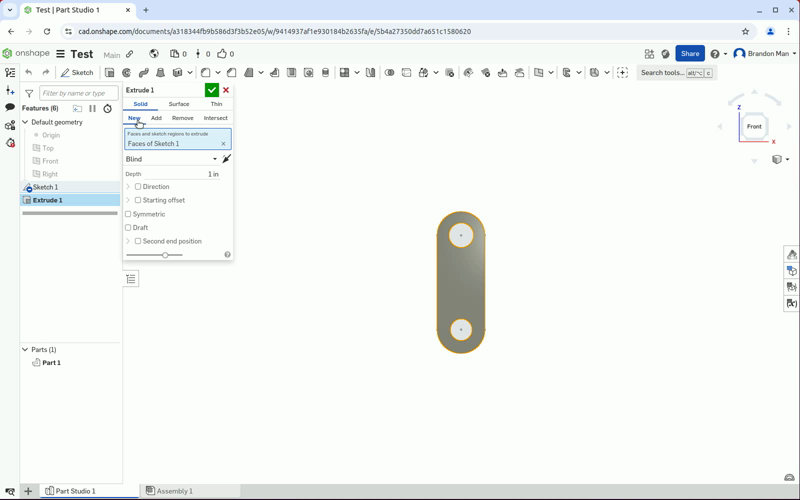
click(137, 120)
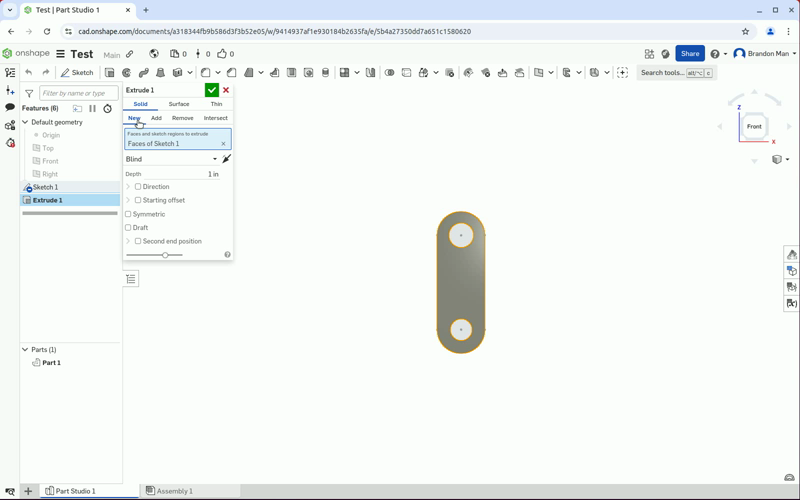
key(tab, 4)
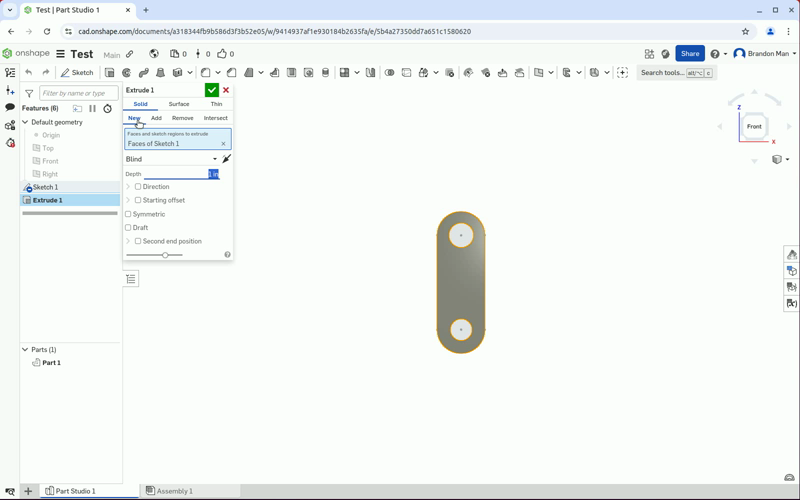
text(6.499)
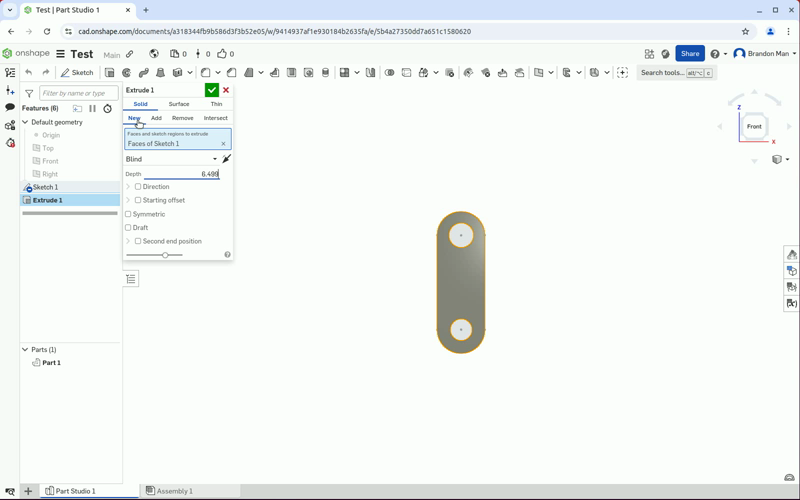
key(enter)
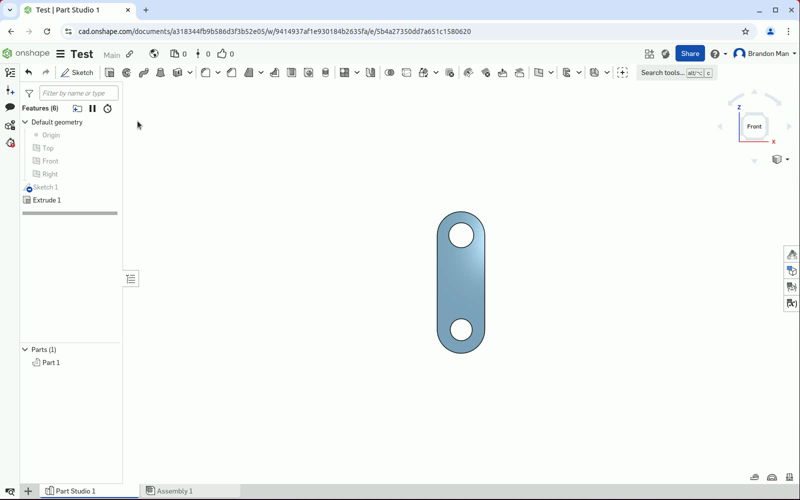
key(shift+h)
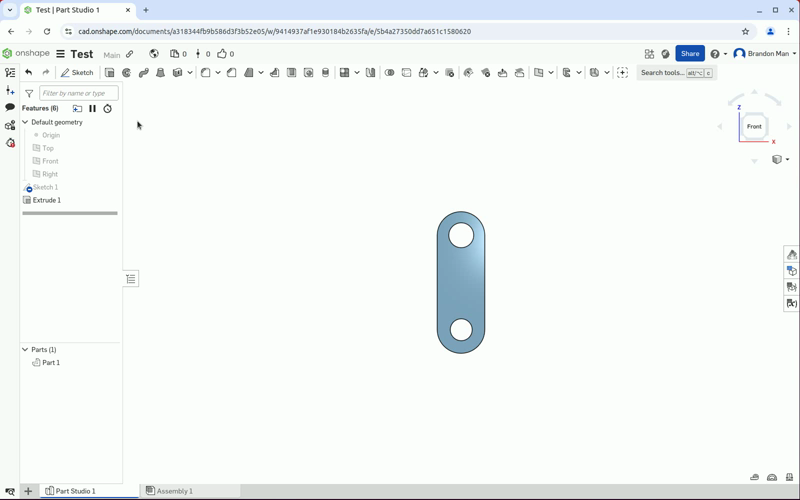
key(shift+h)
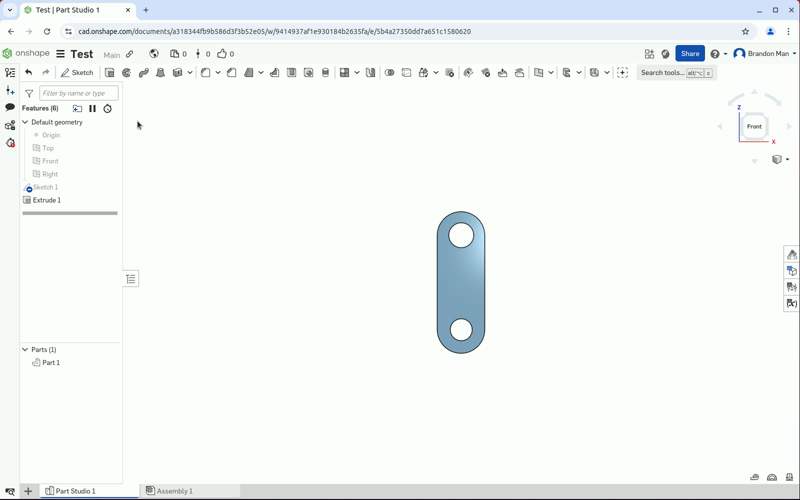
mouse_move(73, 189)
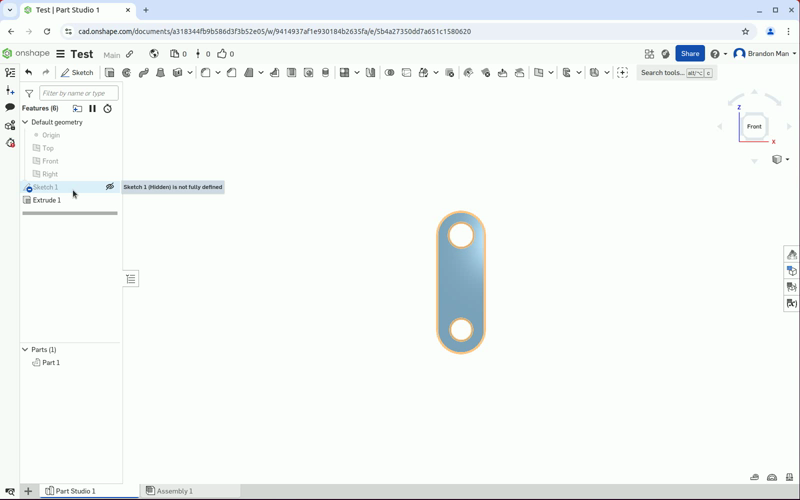
click(73, 189)
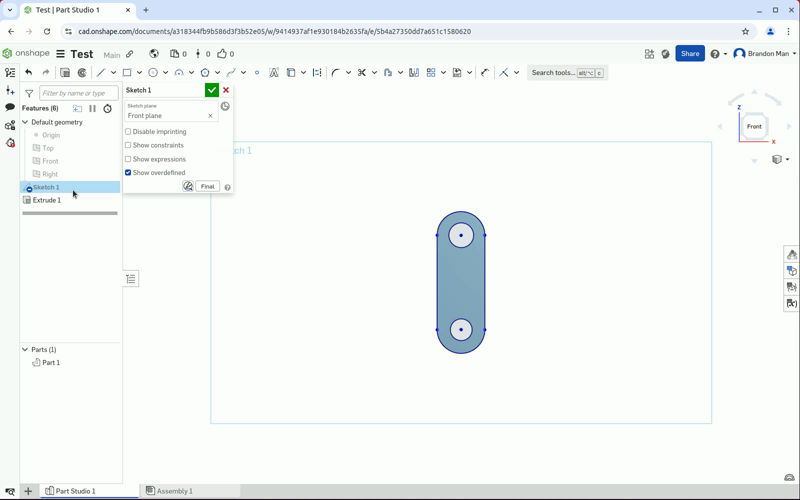
mouse_move(229, 92)
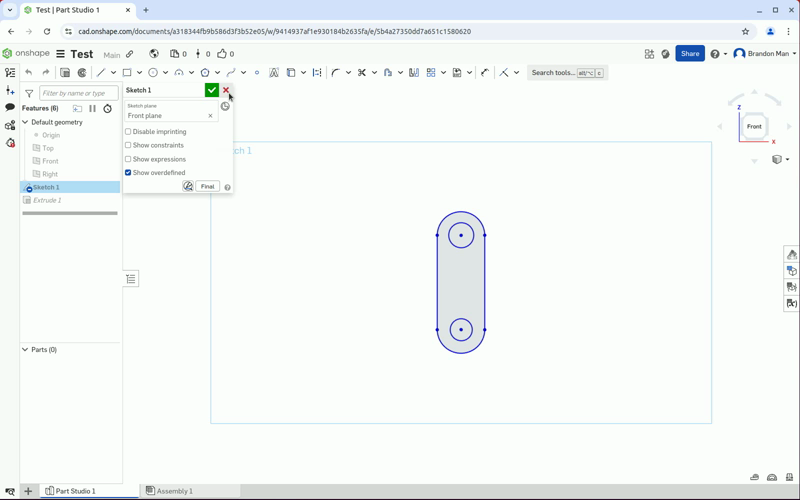
click(229, 92)
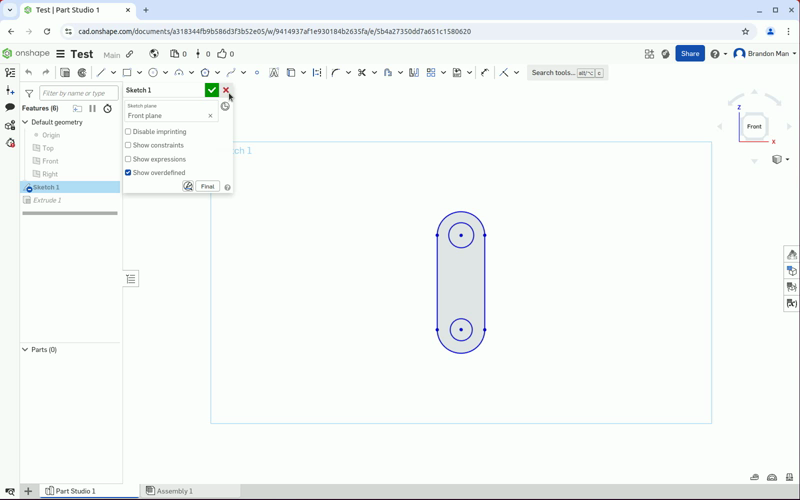
key(shift+s)
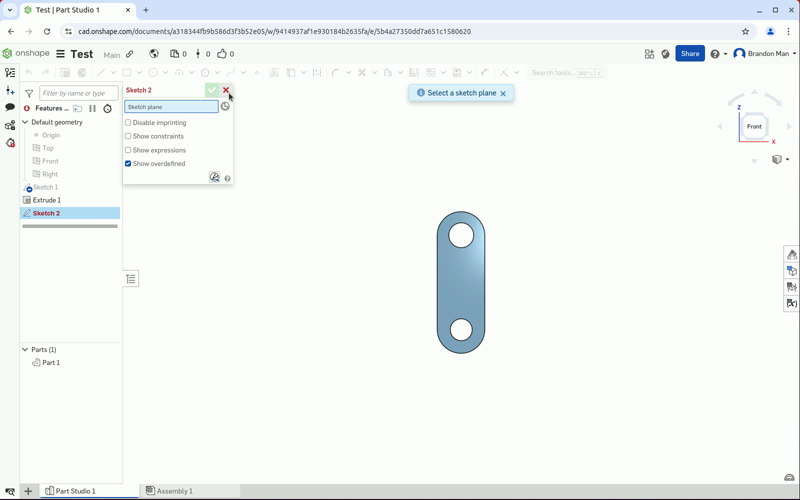
mouse_move(73, 163)
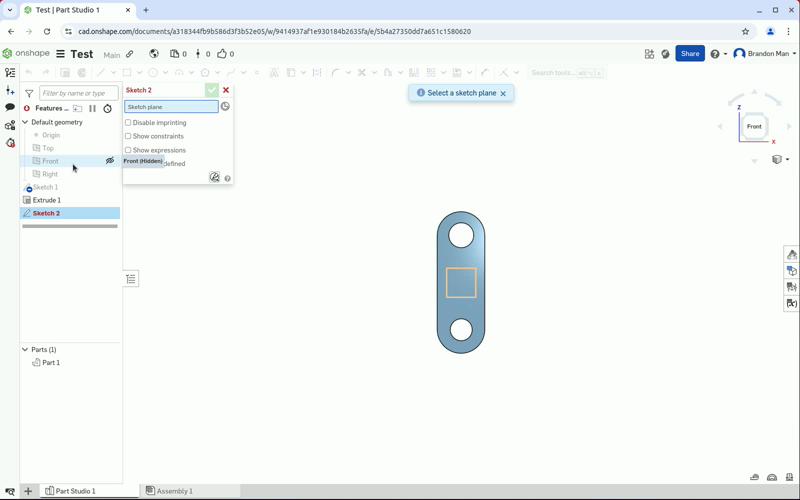
click(73, 163)
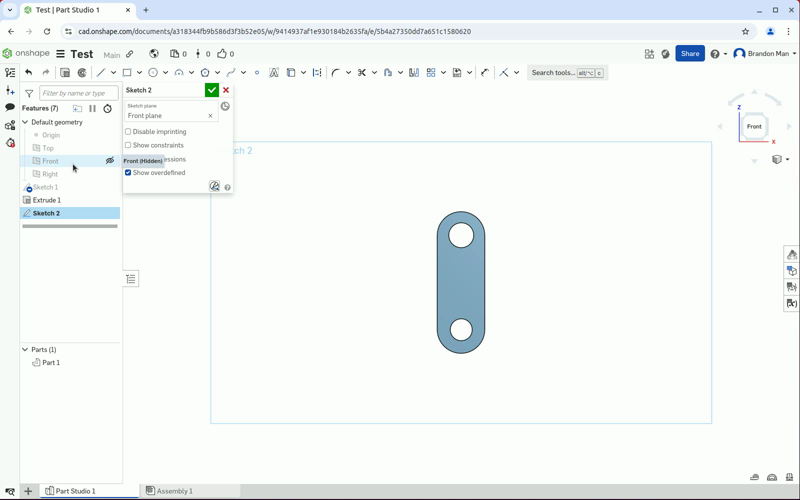
mouse_move(73, 352)
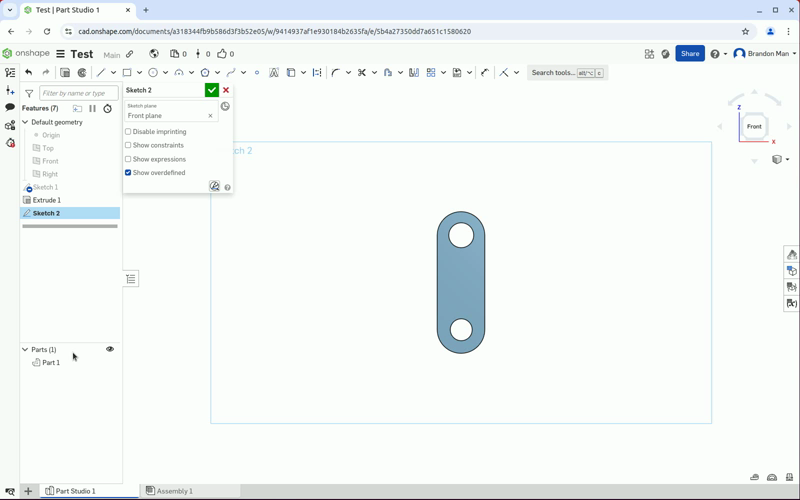
key(y)
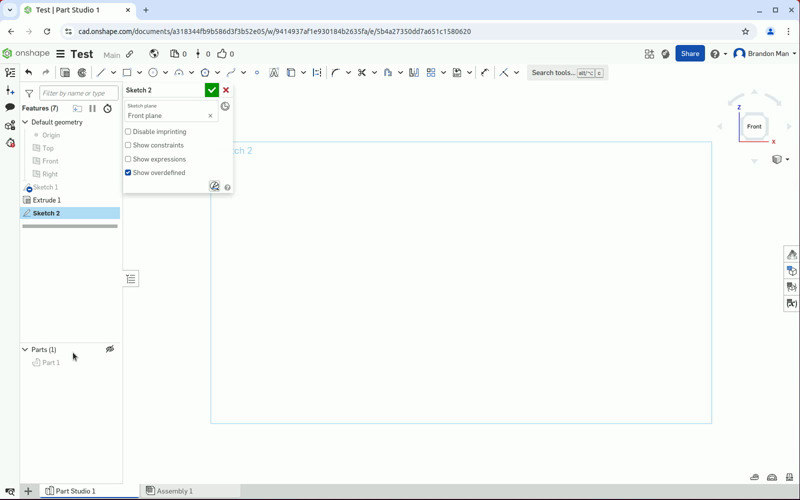
key(l)
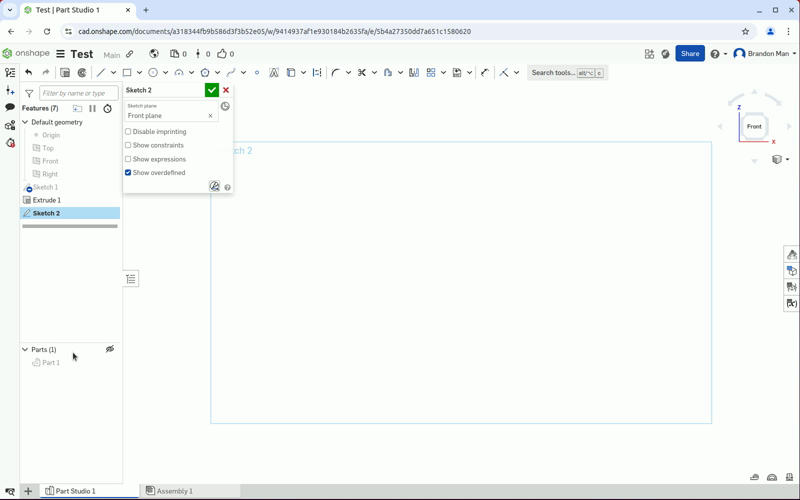
key_down(shift)
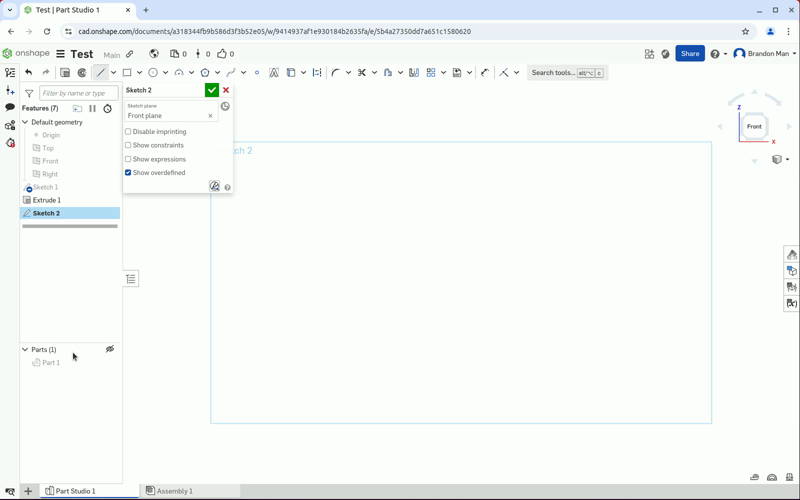
mouse_move(446, 313)
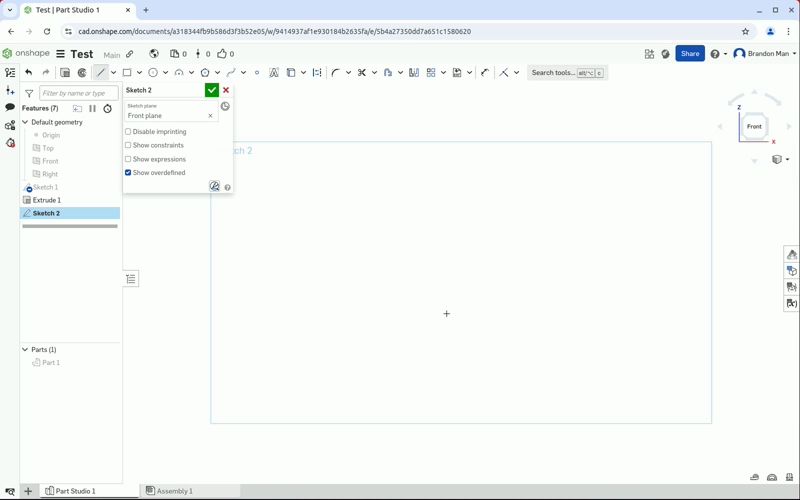
click(446, 313)
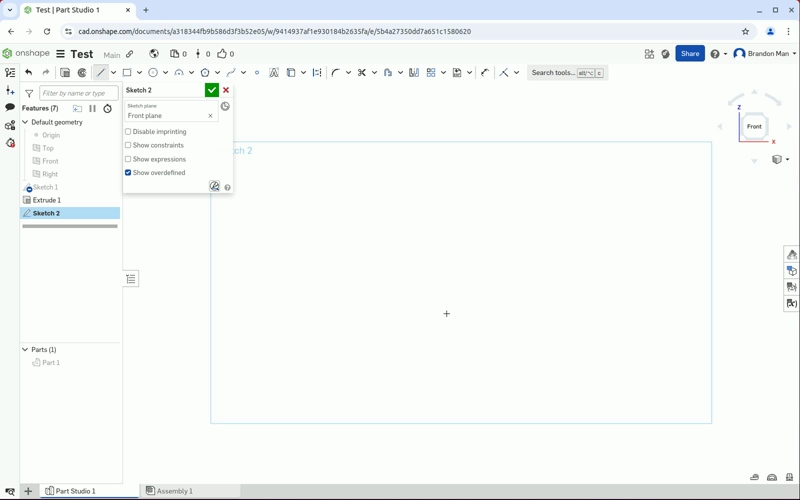
key_up(shift)
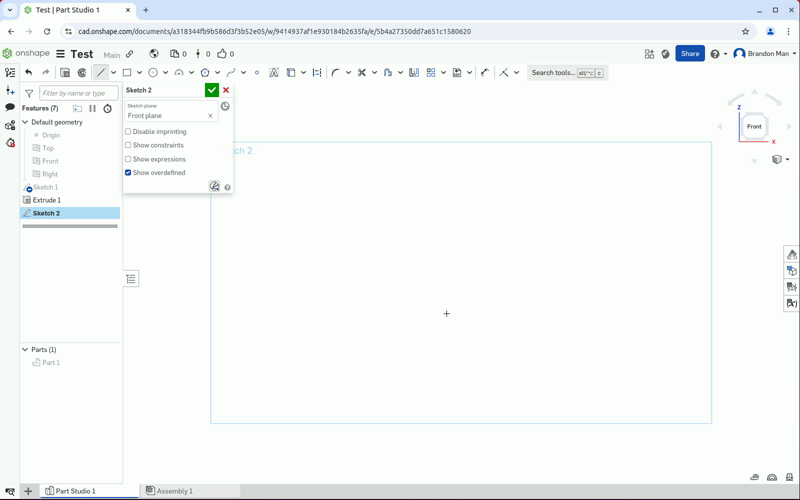
key_down(shift)
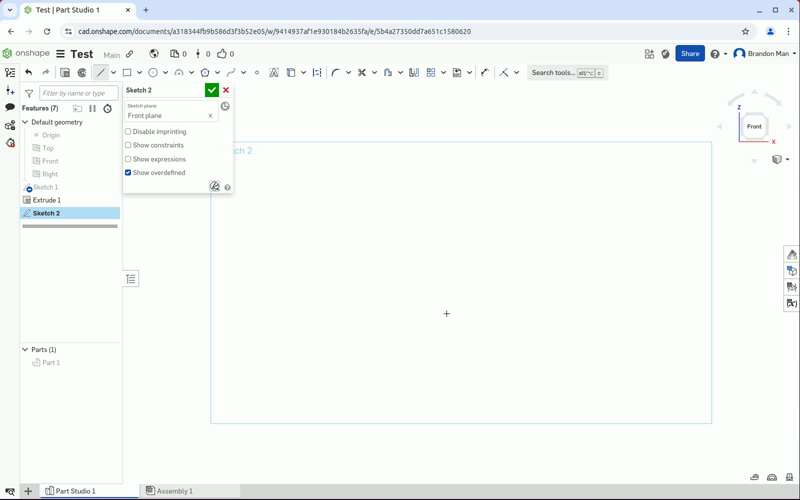
mouse_move(476, 313)
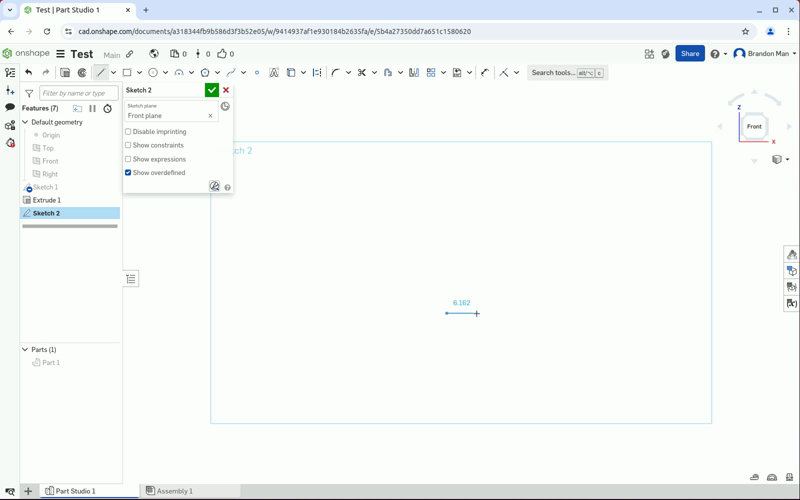
mouse_move(482, 313)
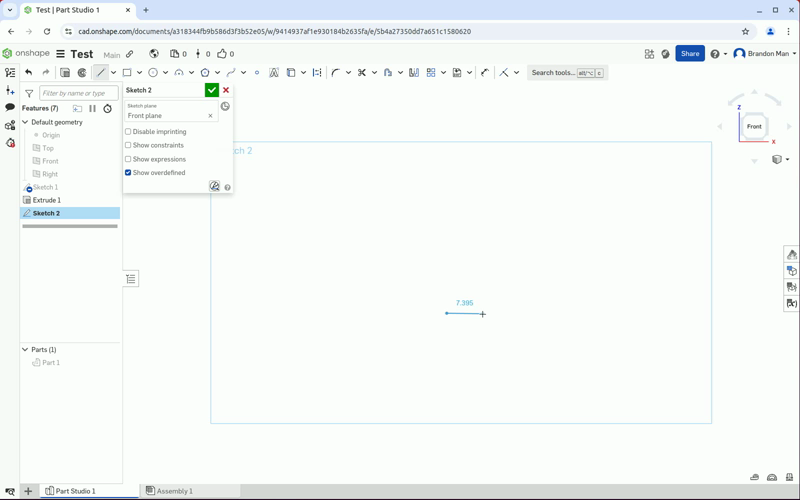
click(482, 313)
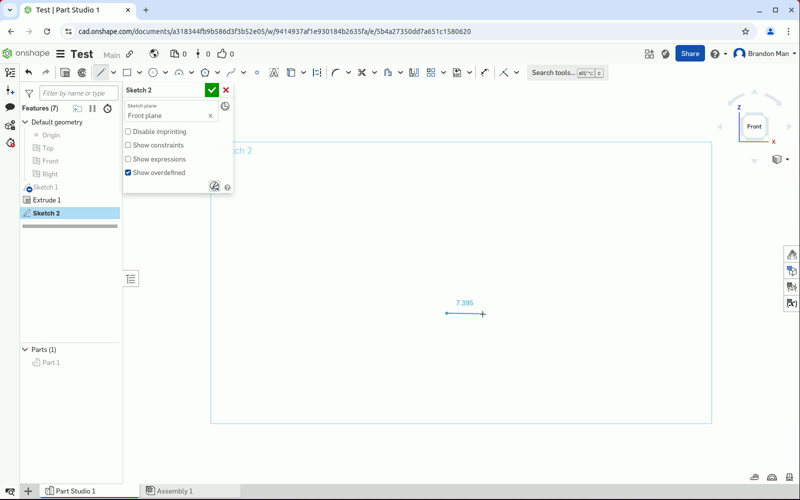
key_up(shift)
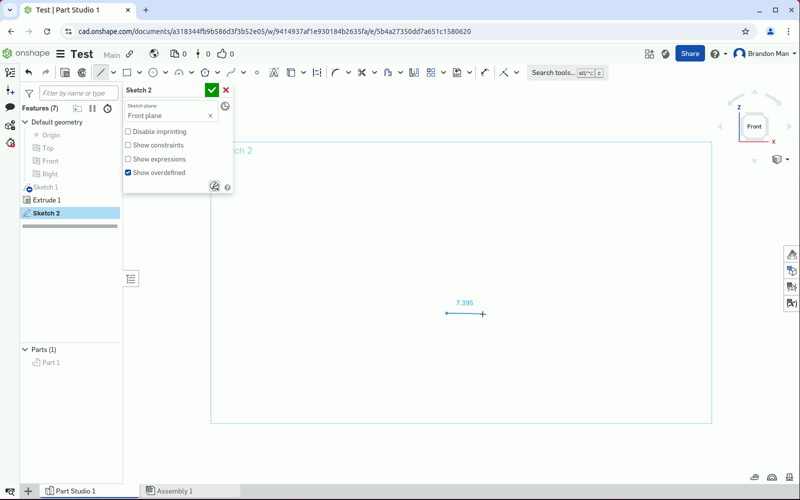
key_down(shift)
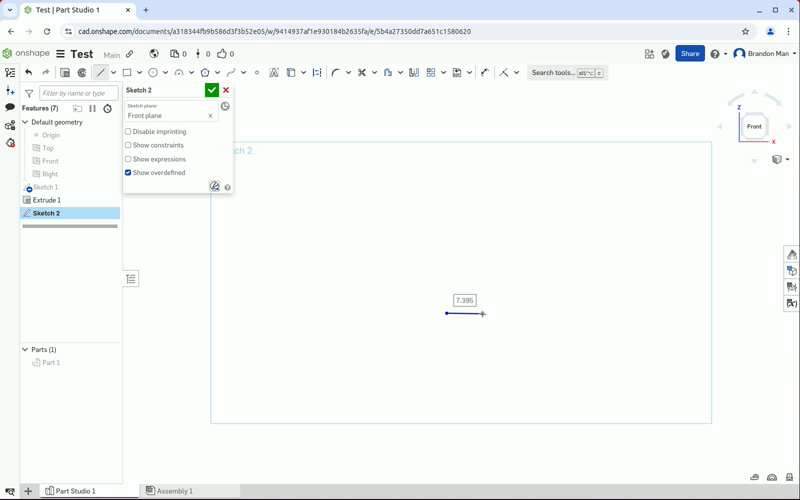
mouse_move(512, 313)
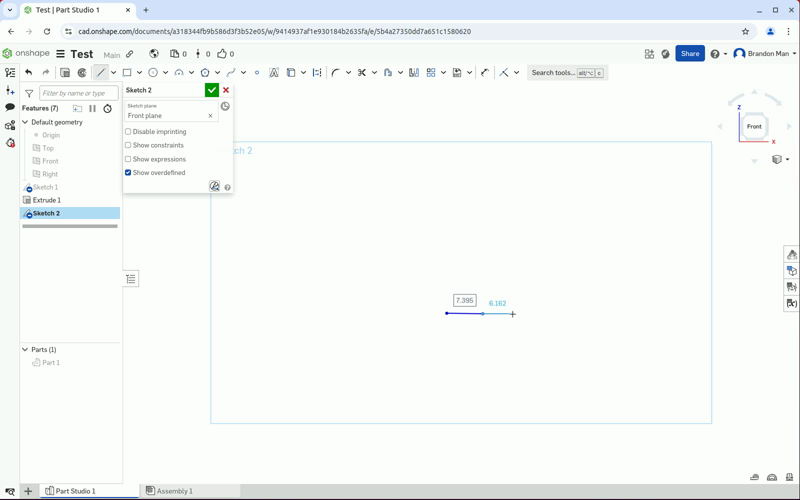
mouse_move(482, 291)
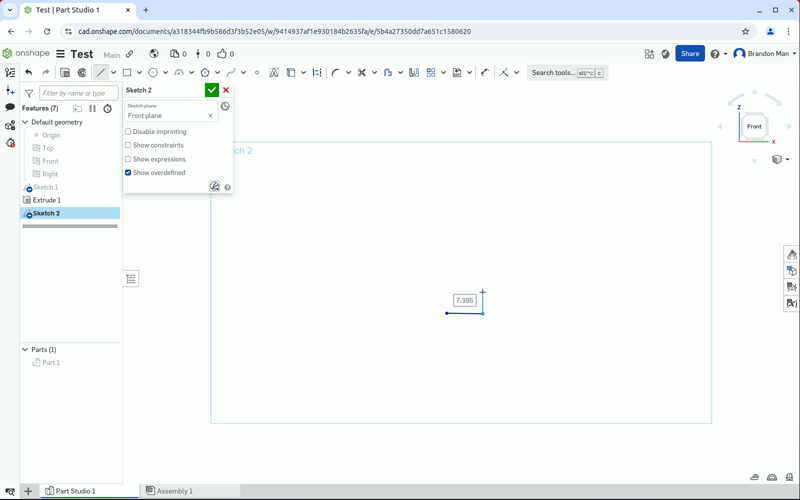
click(482, 291)
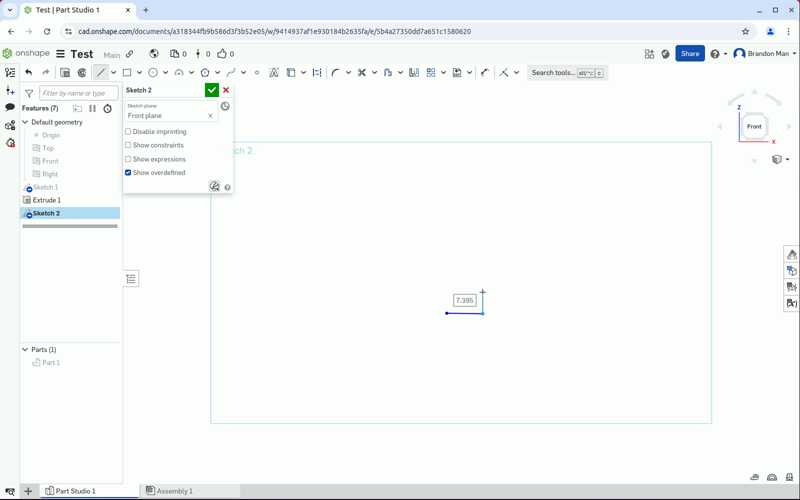
key_up(shift)
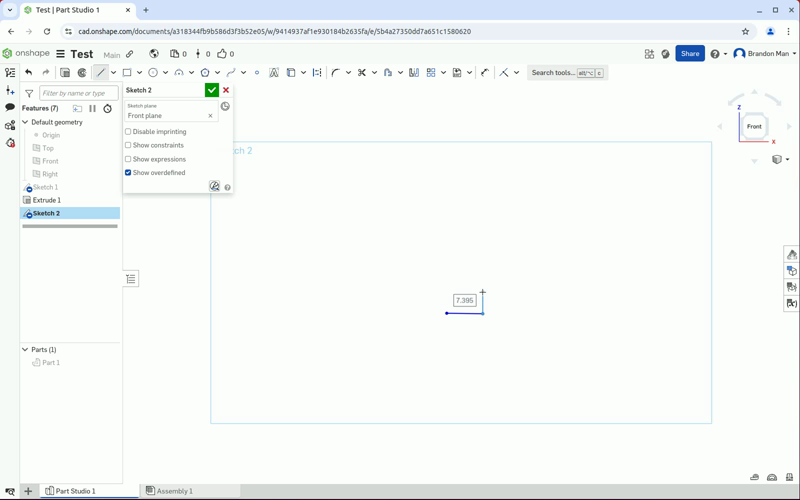
key_down(shift)
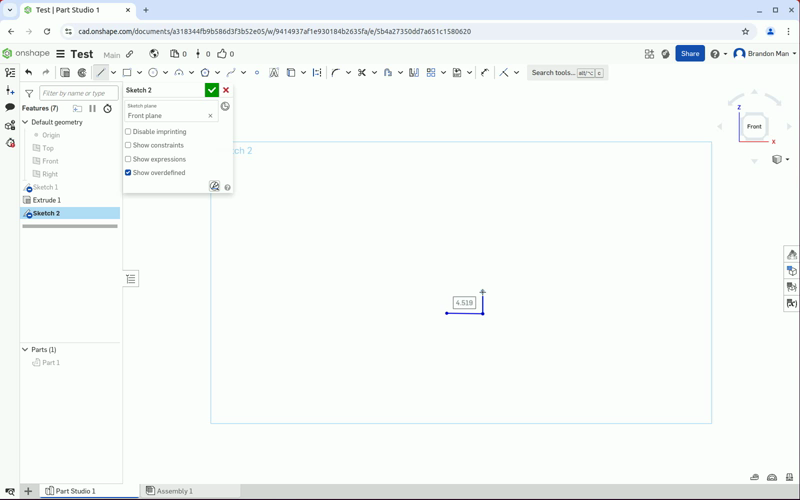
mouse_move(512, 291)
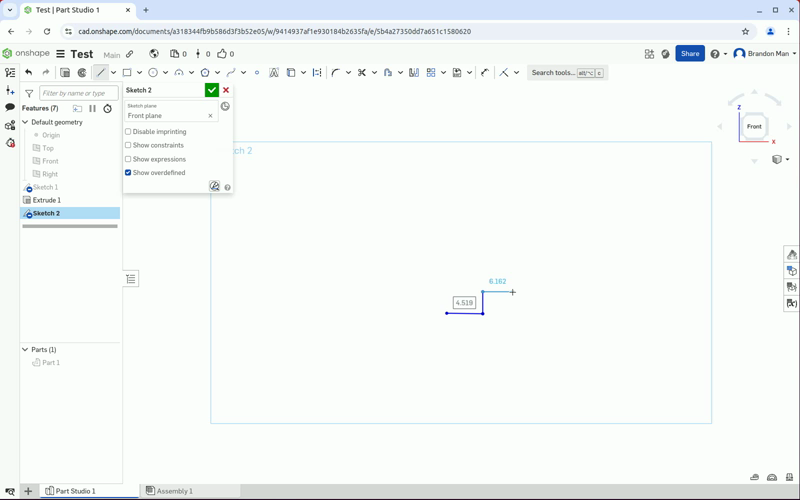
mouse_move(446, 291)
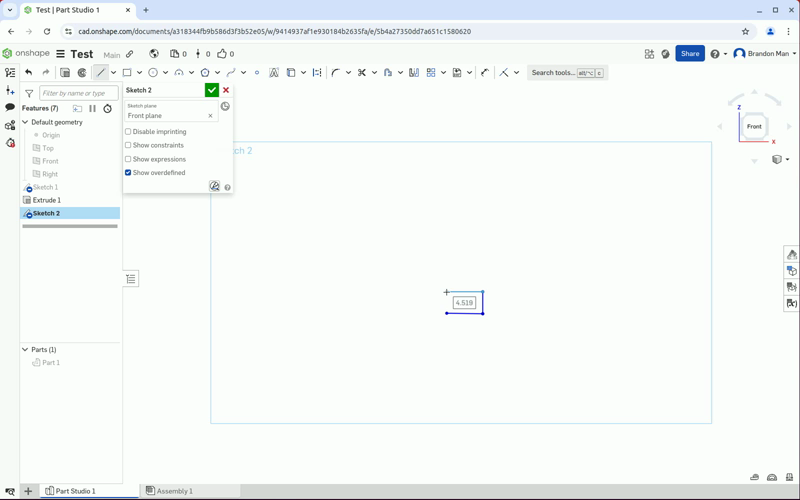
click(446, 291)
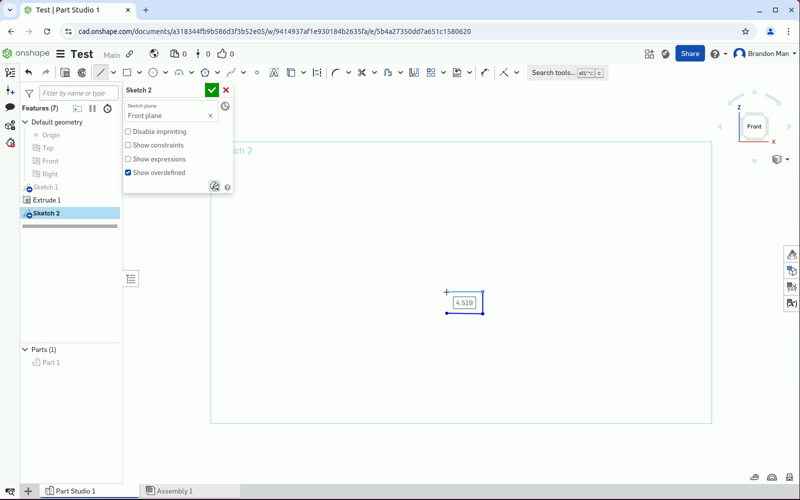
key_up(shift)
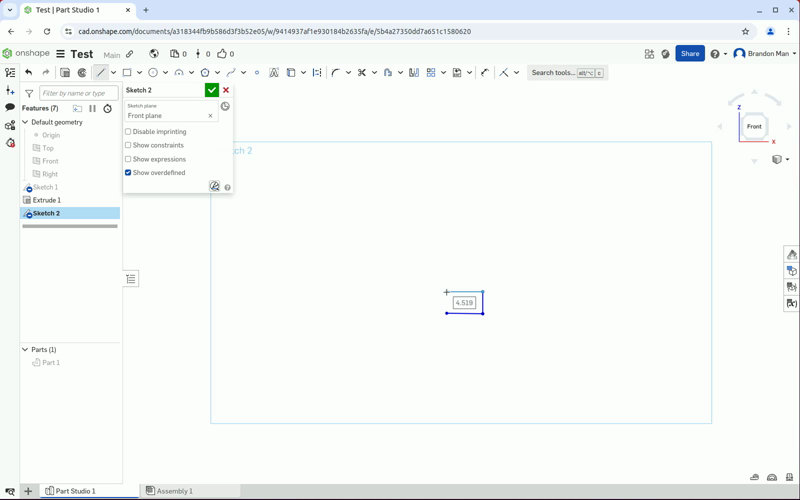
mouse_move(476, 291)
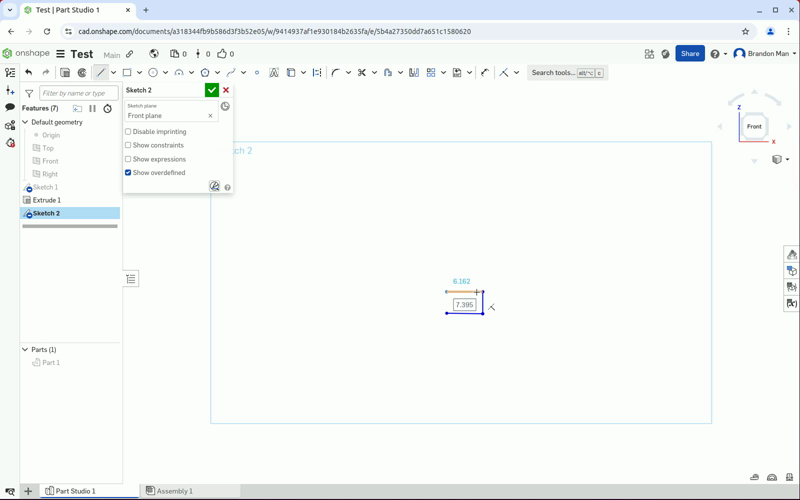
key_down(shift)
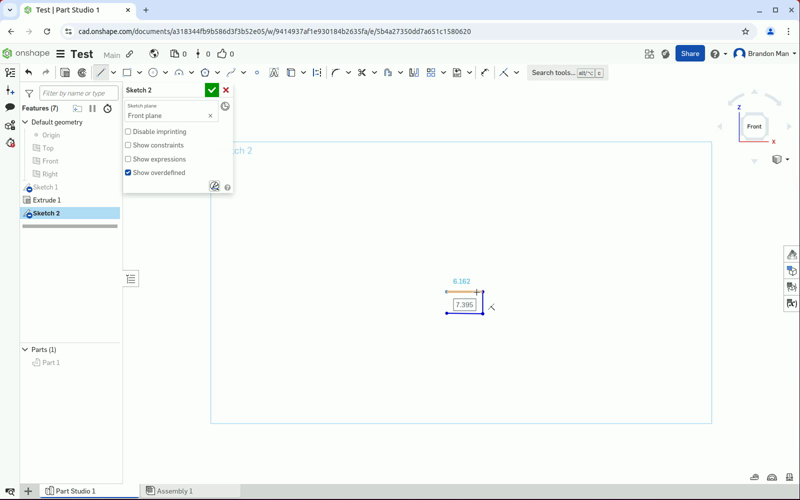
mouse_move(446, 313)
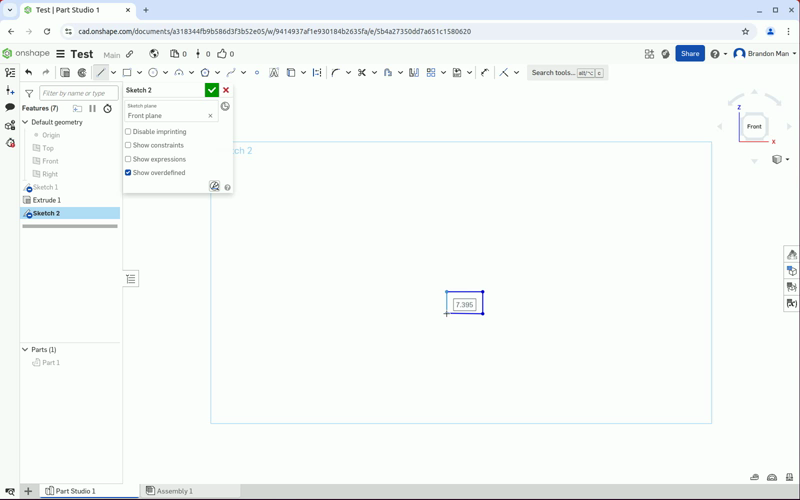
key_up(shift)
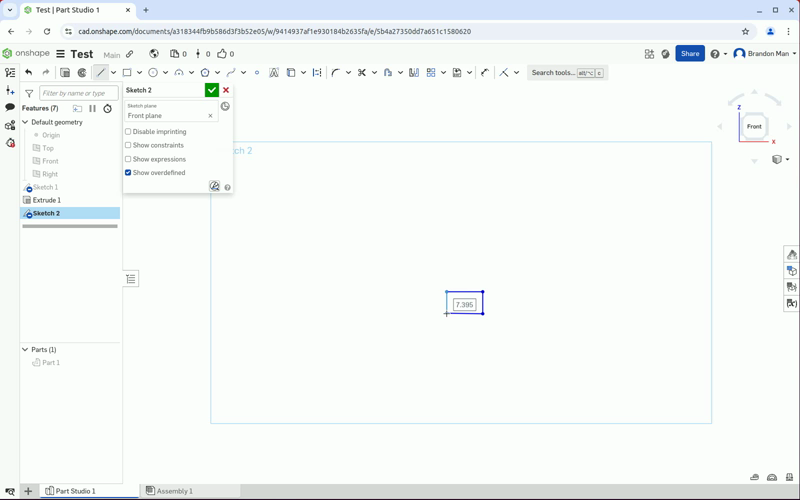
click(446, 313)
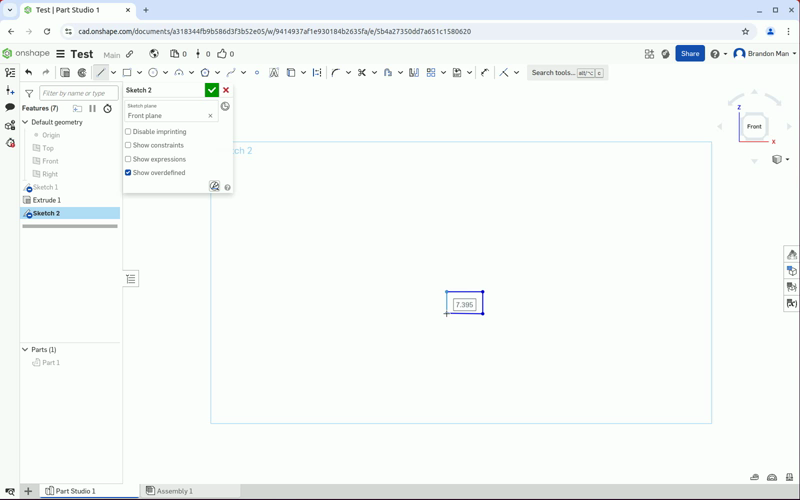
key(esc)
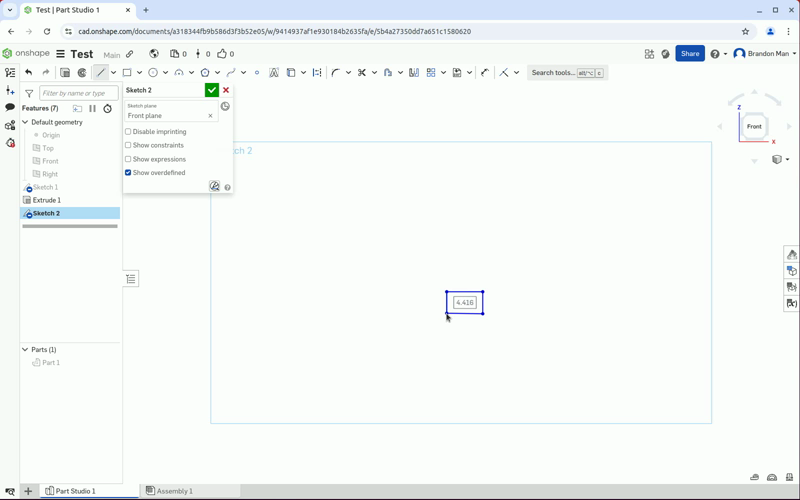
mouse_move(474, 302)
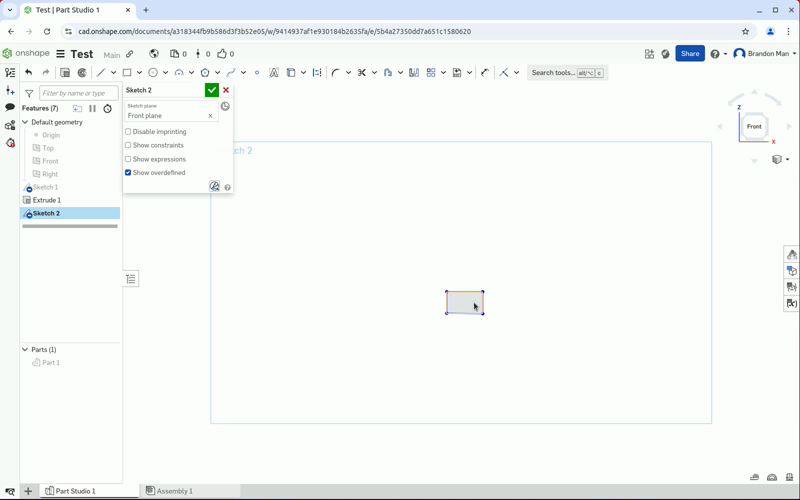
scroll(6)
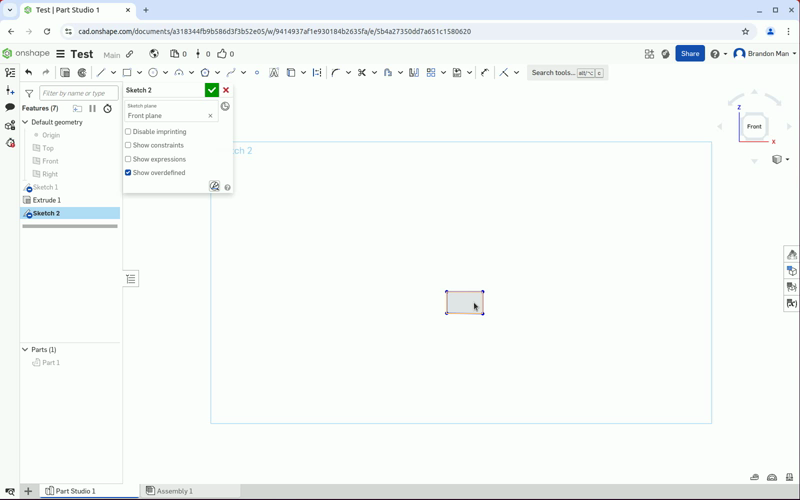
scroll(6)
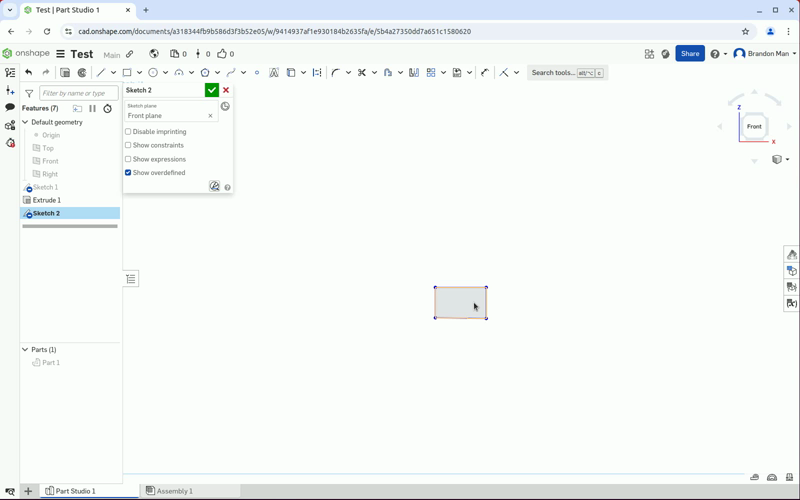
scroll(6)
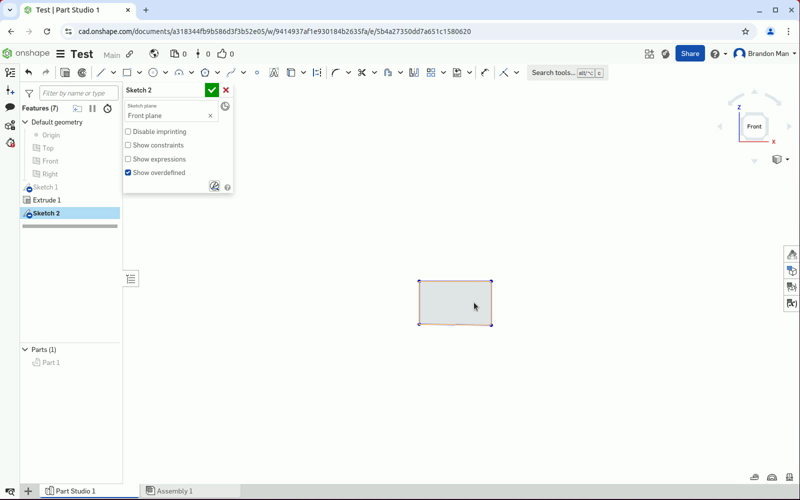
scroll(6)
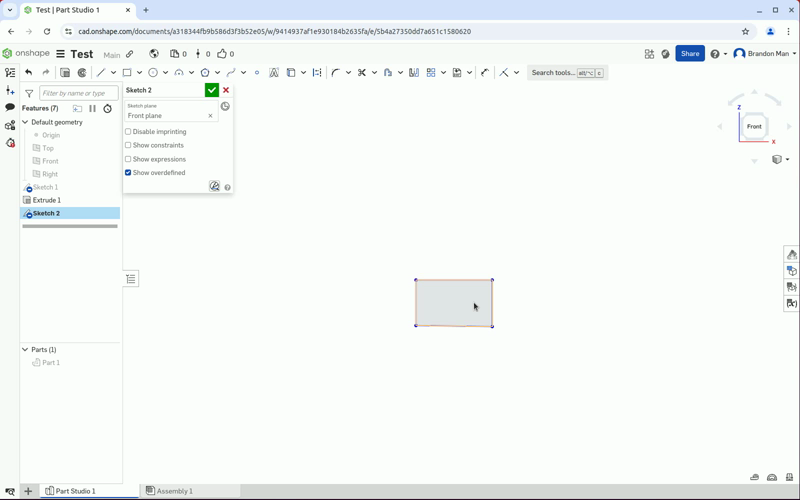
scroll(6)
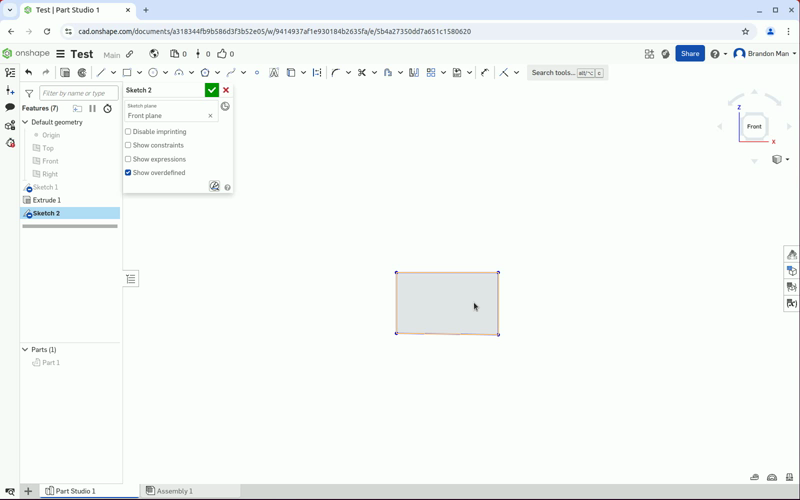
scroll(6)
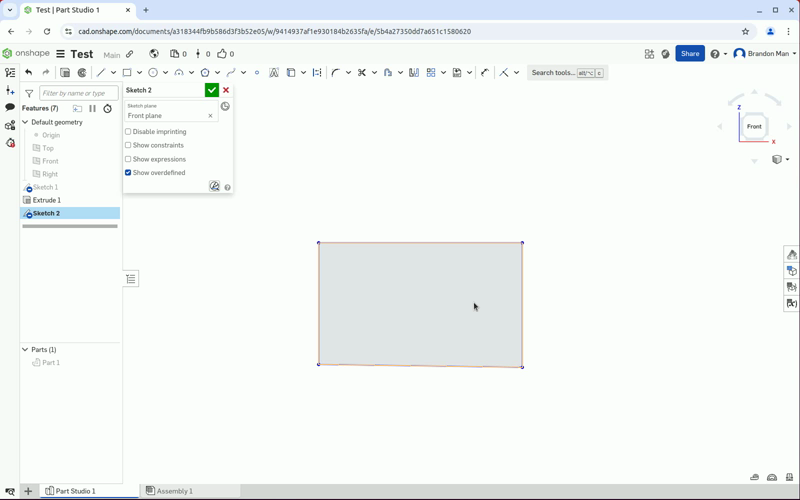
scroll(6)
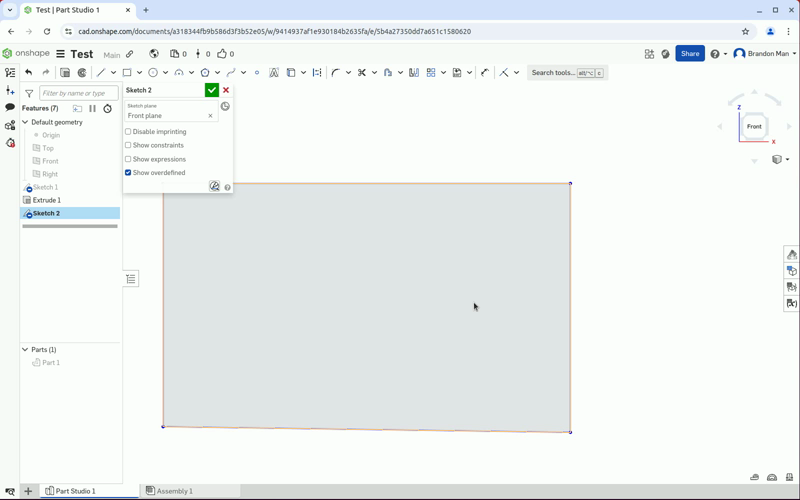
click(474, 302)
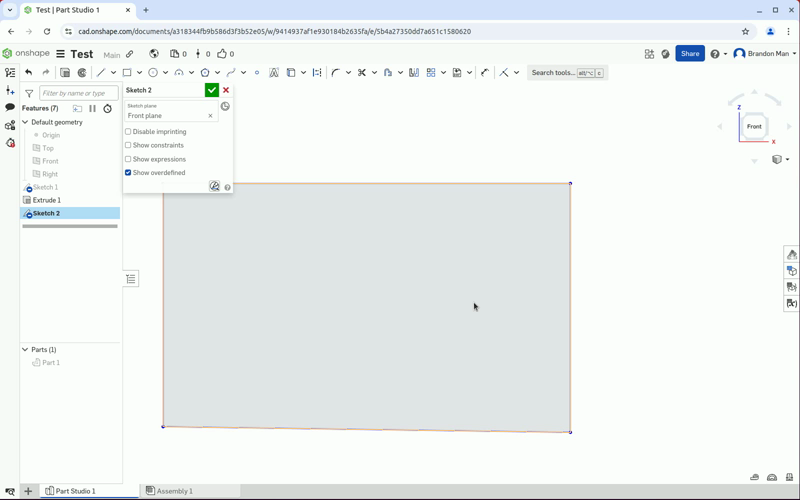
scroll(-6)
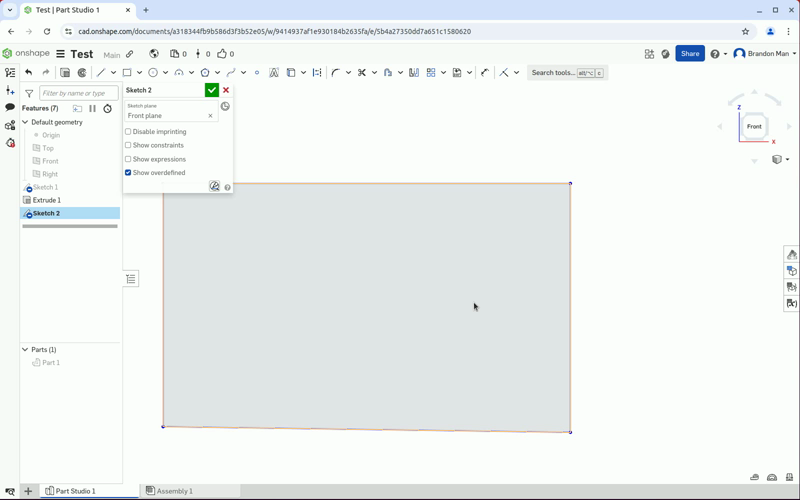
scroll(-6)
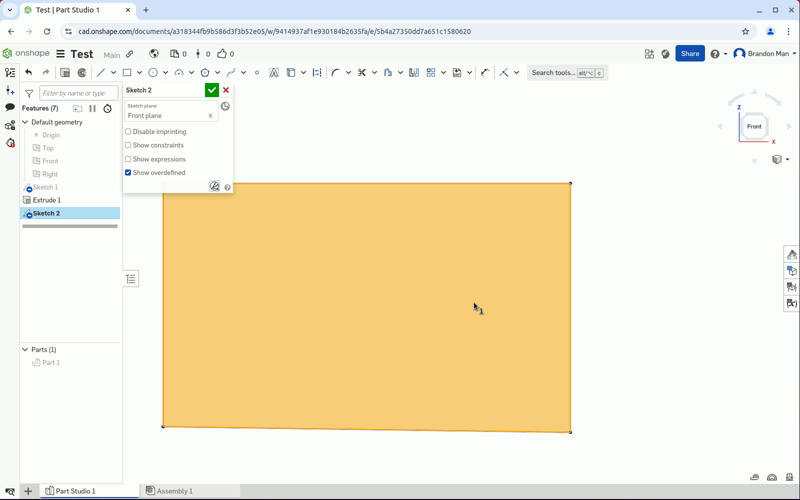
scroll(-6)
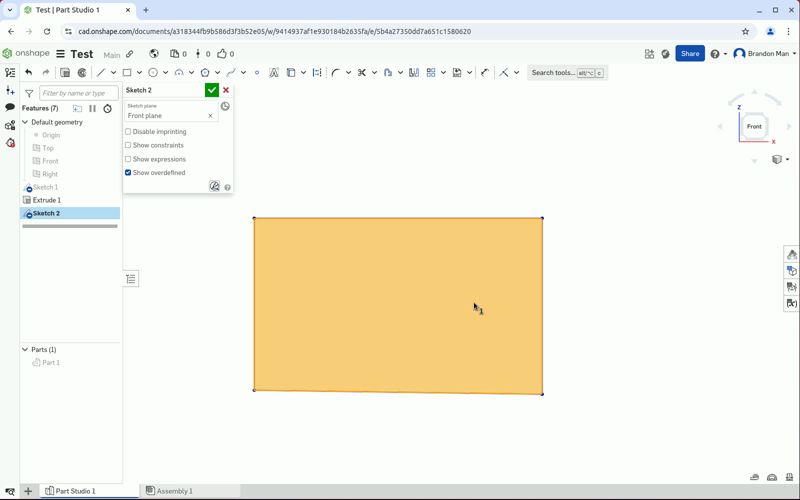
scroll(-6)
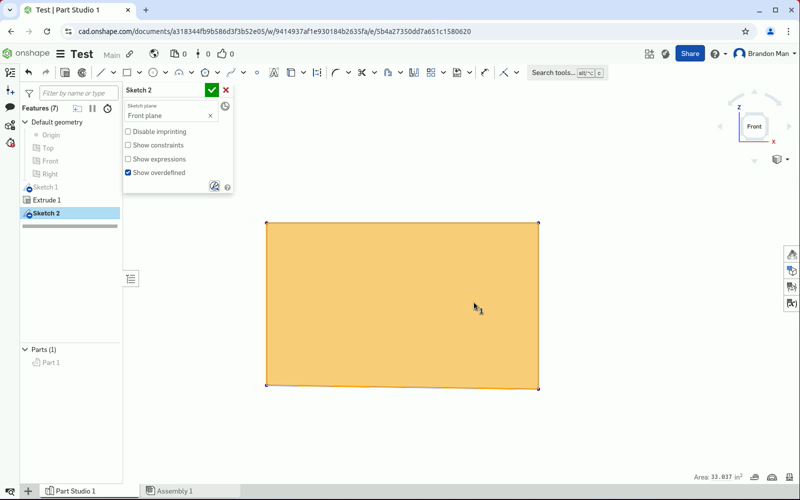
scroll(-6)
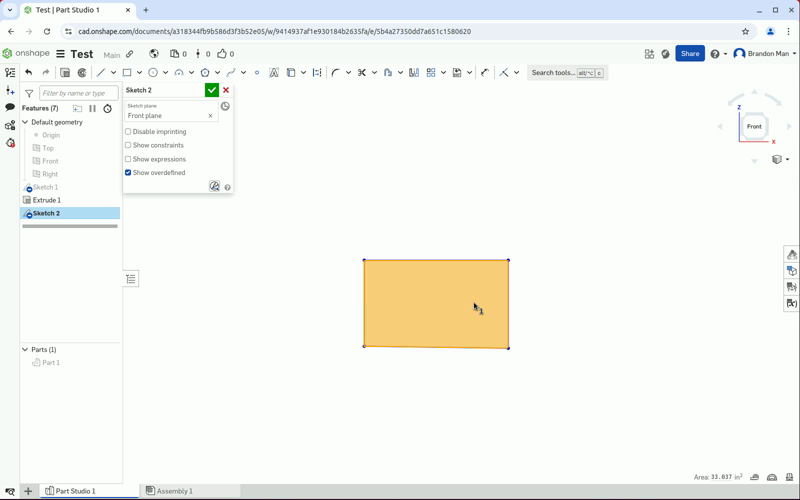
scroll(-6)
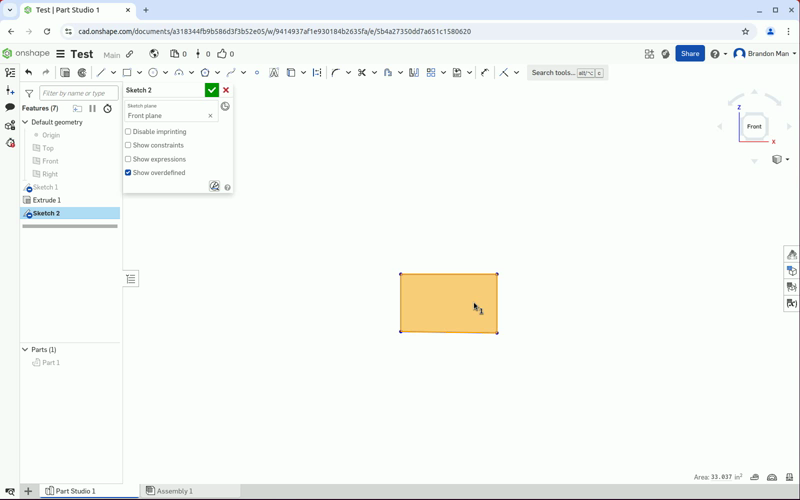
scroll(-6)
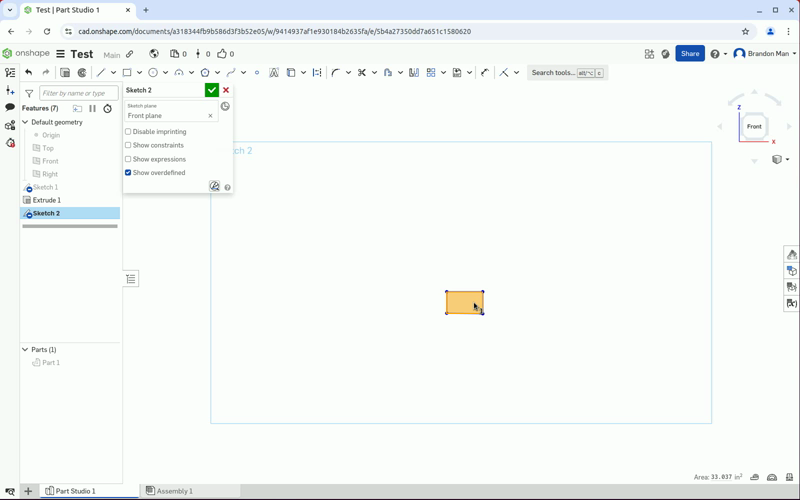
mouse_move(73, 352)
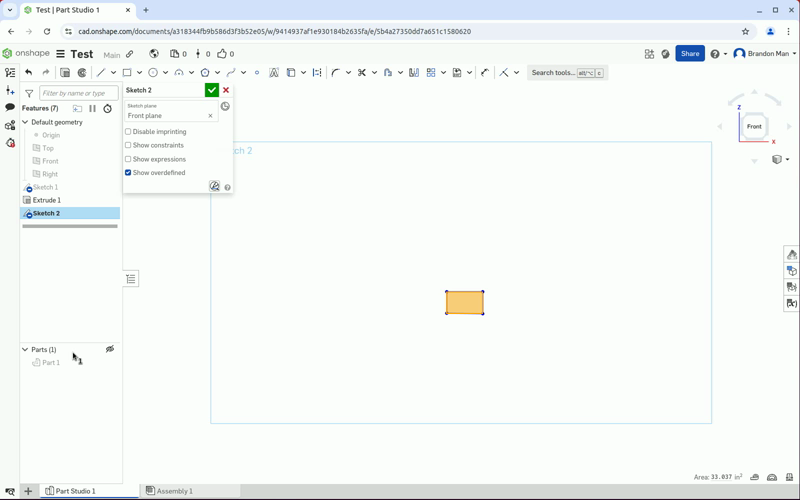
key(shift+y)
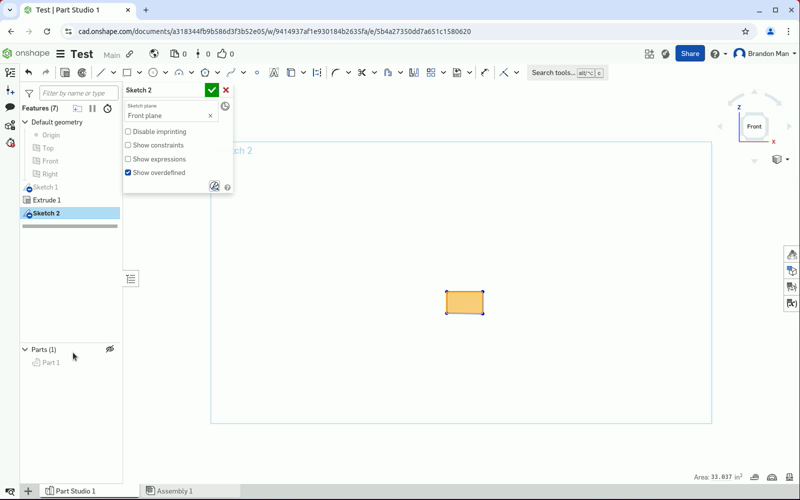
key(shift+e)
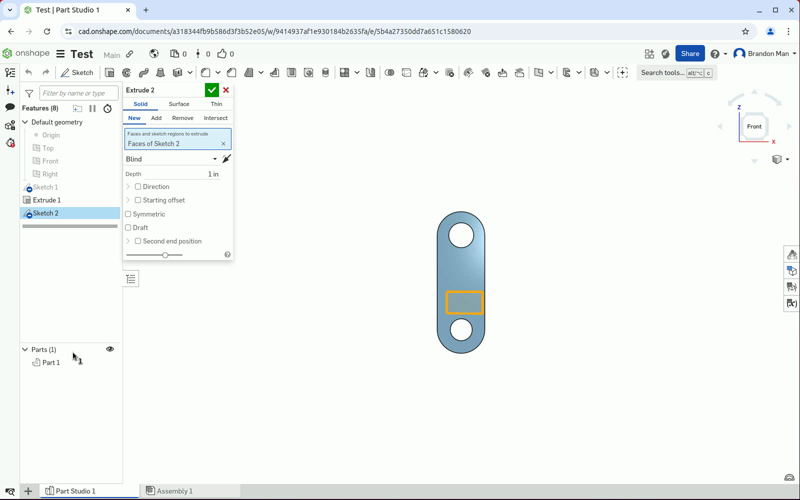
mouse_move(143, 106)
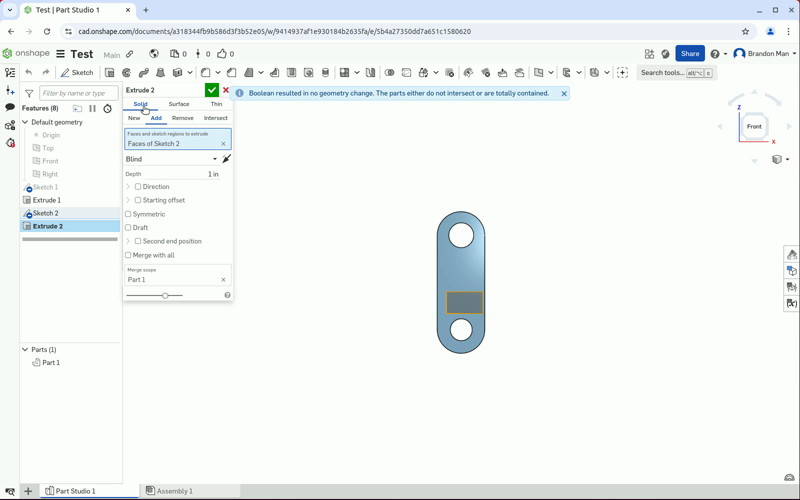
click(143, 106)
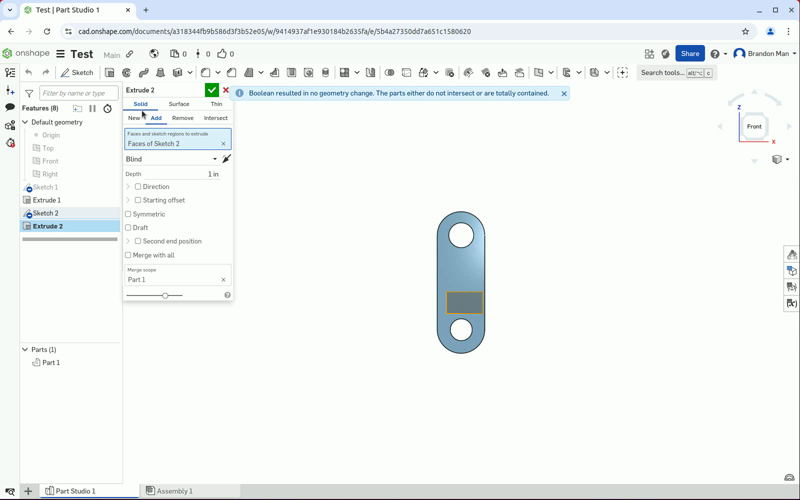
mouse_move(137, 120)
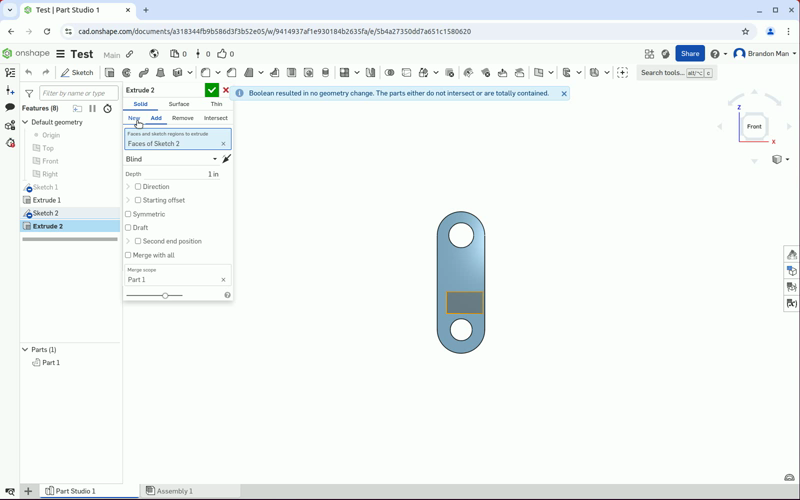
click(137, 120)
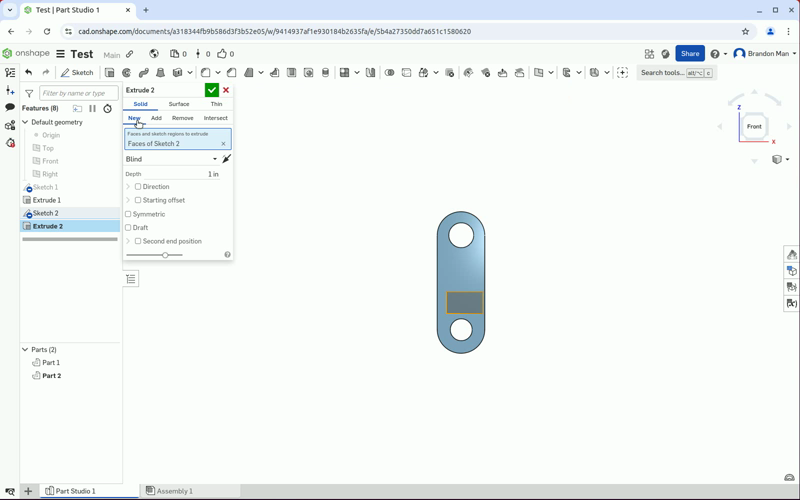
key(tab, 4)
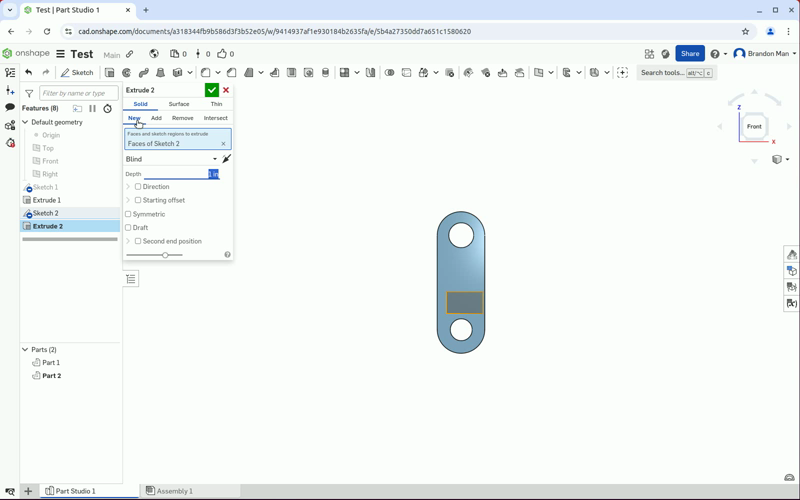
text(9.628)
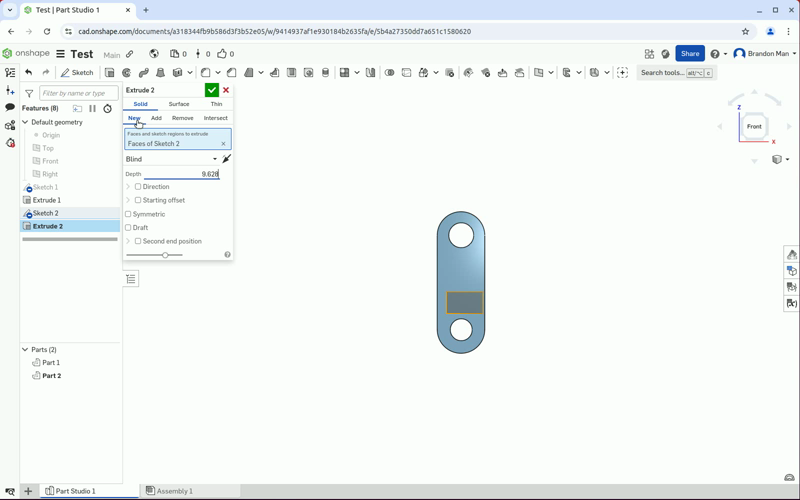
key(enter)
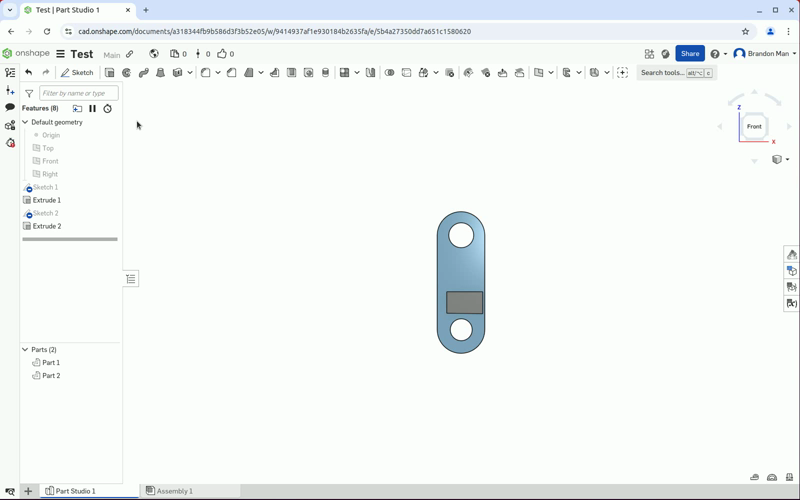
key(shift+h)
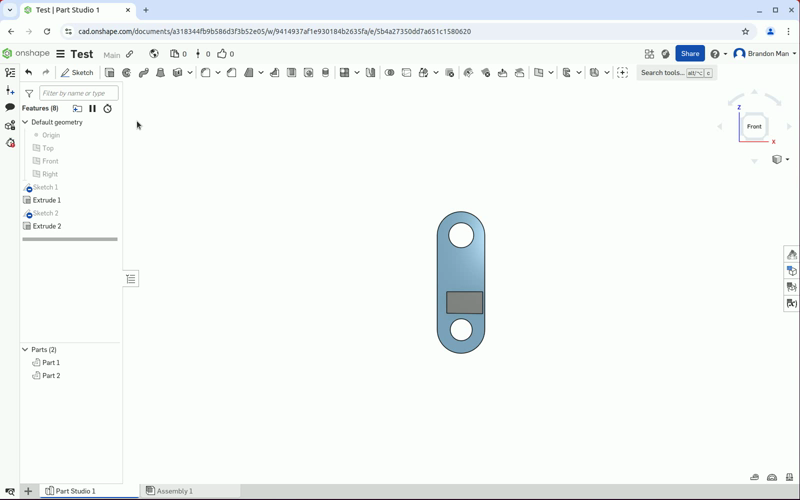
key(shift+h)
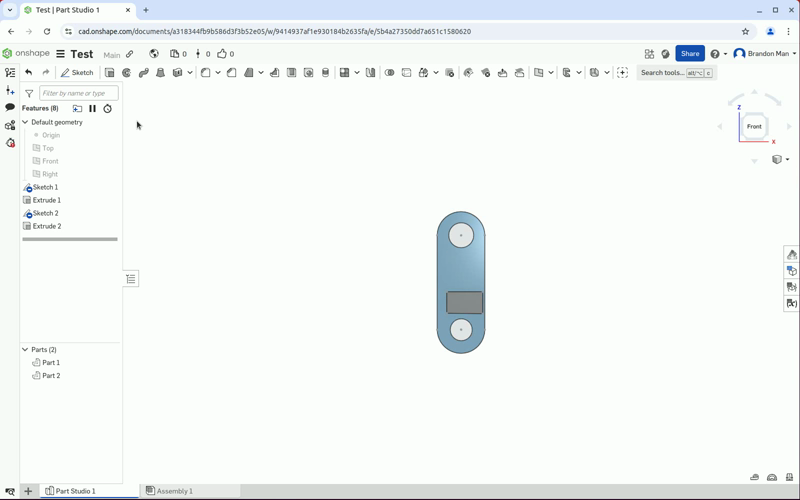
key(shift+7)
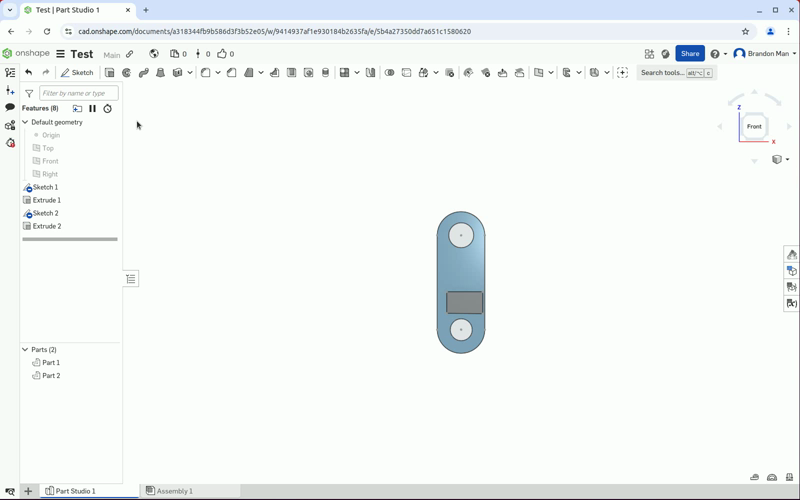
key(left, 2)
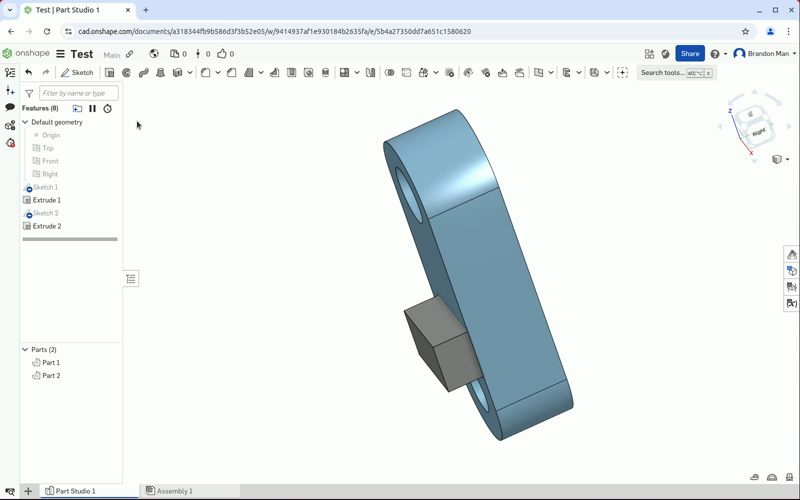
key(down, 2)
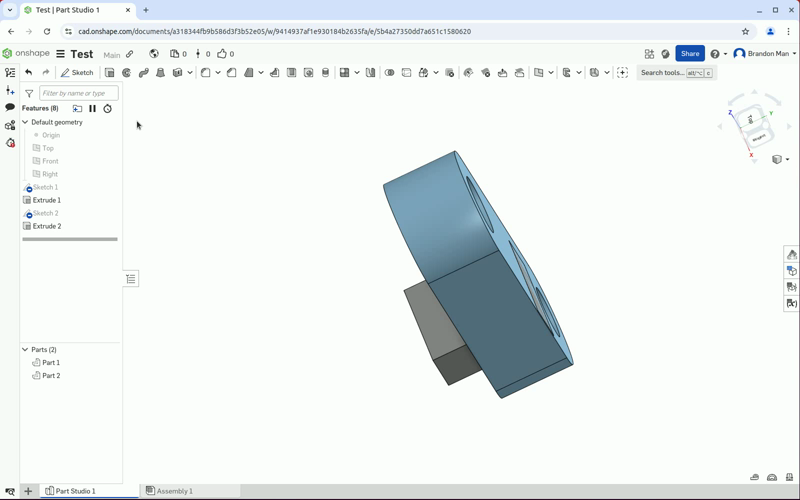
key(up, 2)
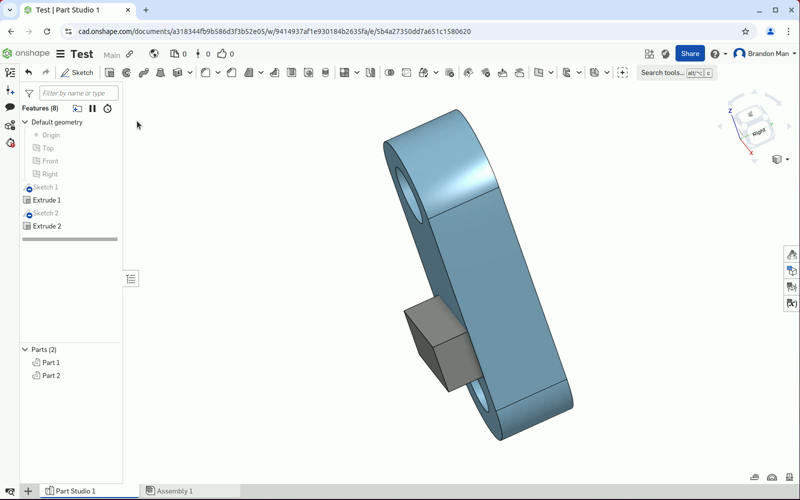
key(right, 2)
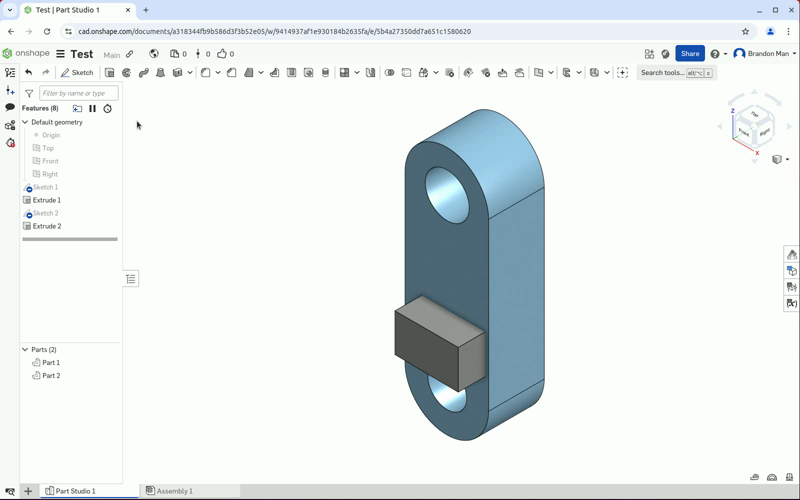
mouse_move(73, 189)
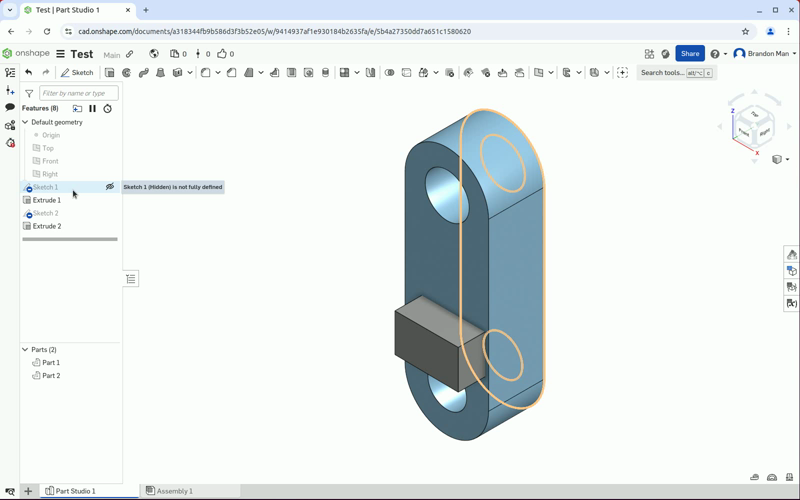
click(73, 189)